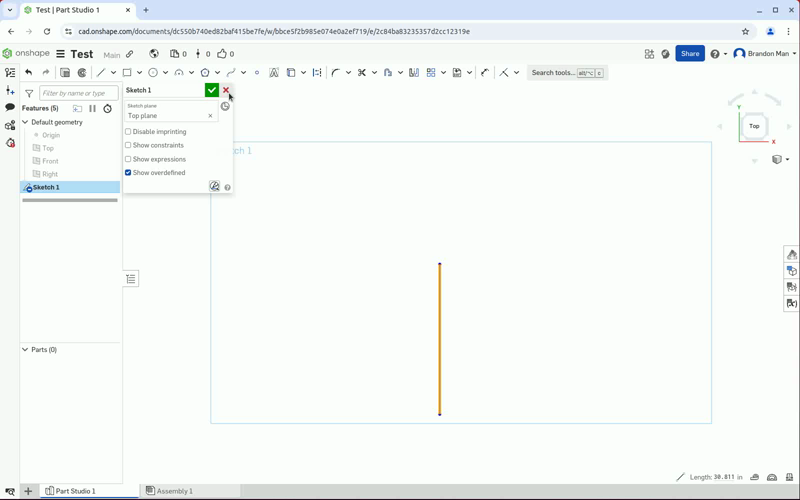
key(shift+h)
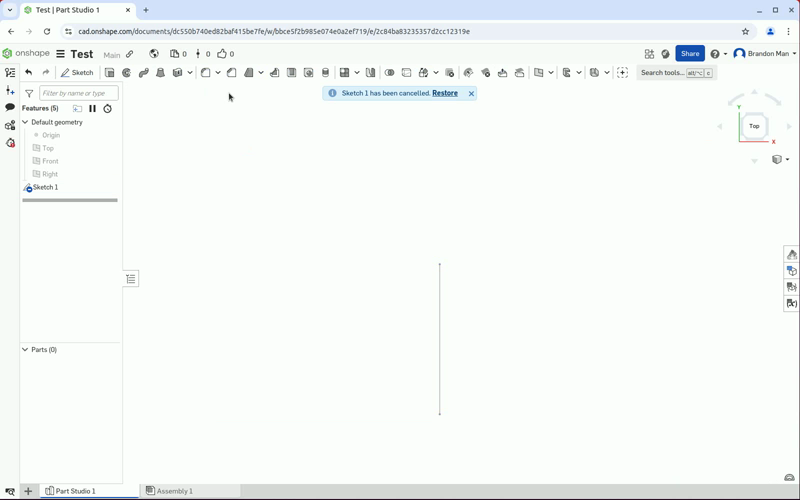
key(shift+s)
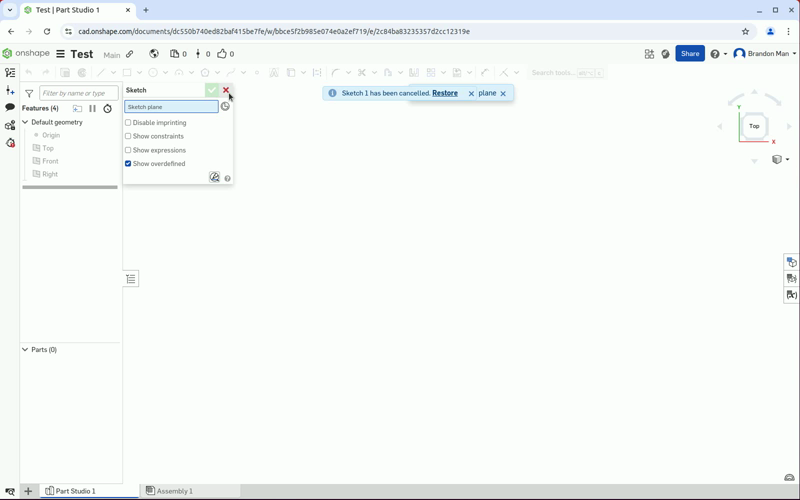
mouse_move(73, 150)
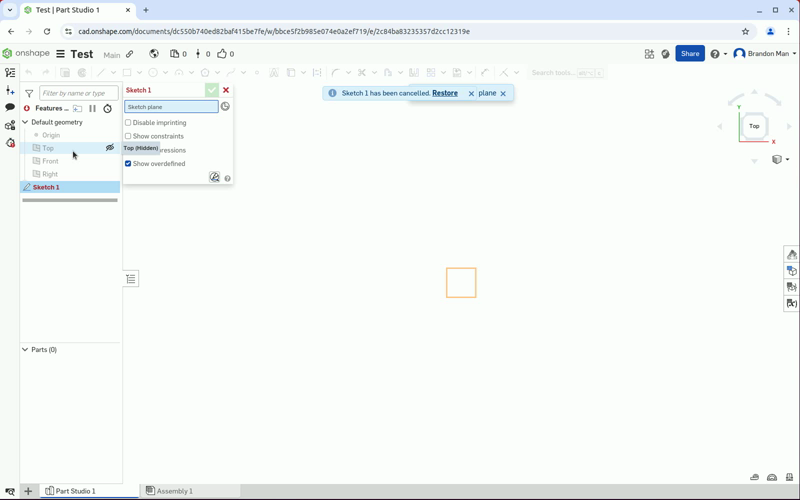
click(73, 150)
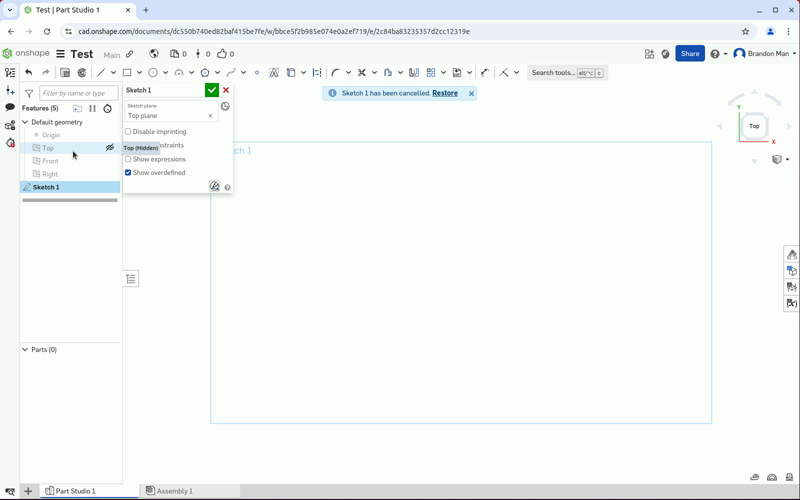
mouse_move(73, 352)
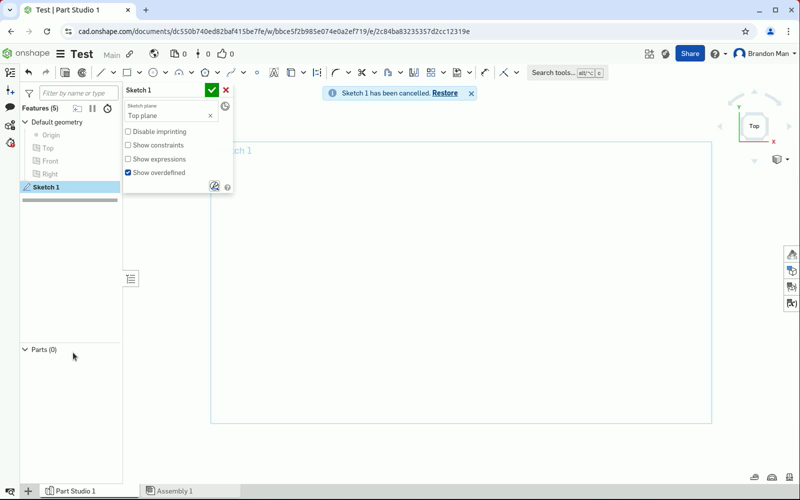
key(y)
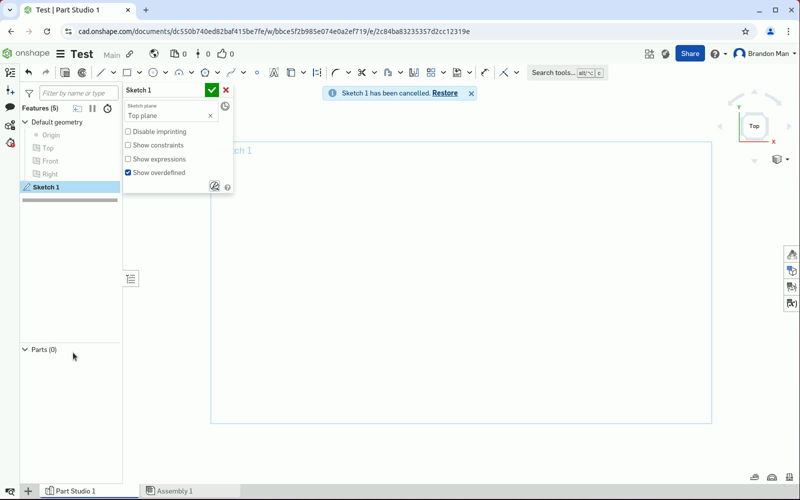
key(l)
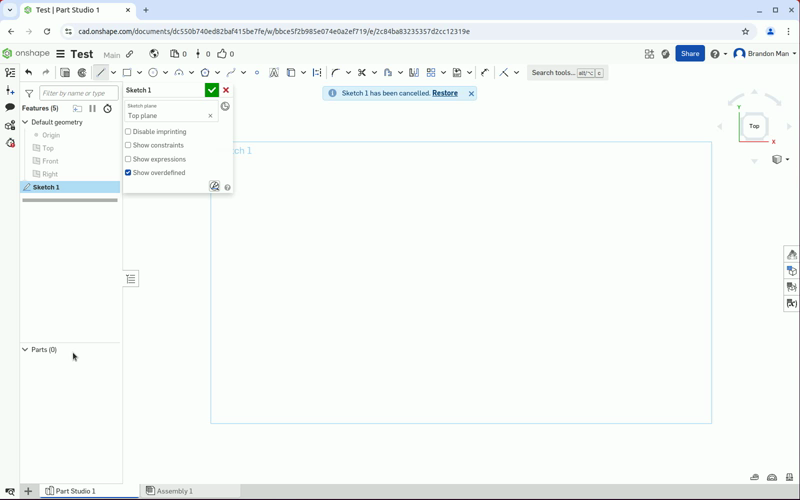
key_down(shift)
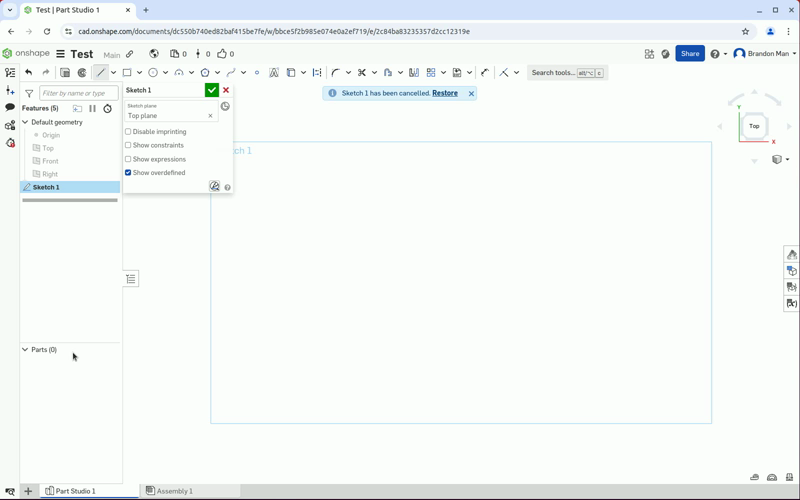
mouse_move(391, 326)
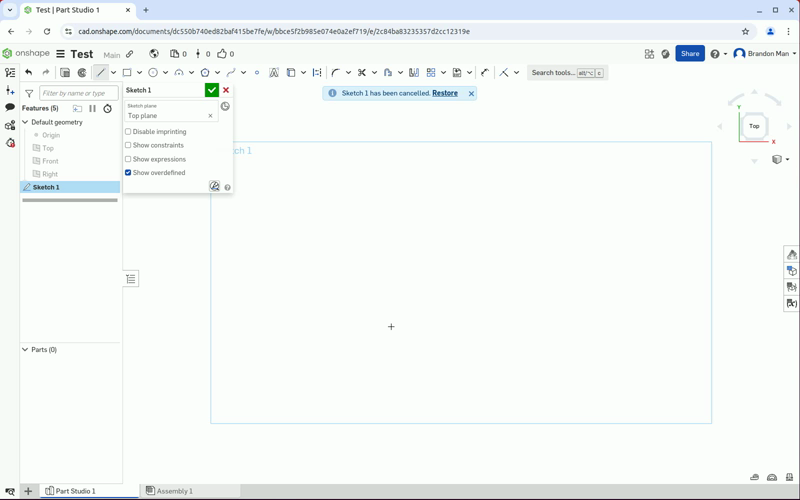
click(391, 326)
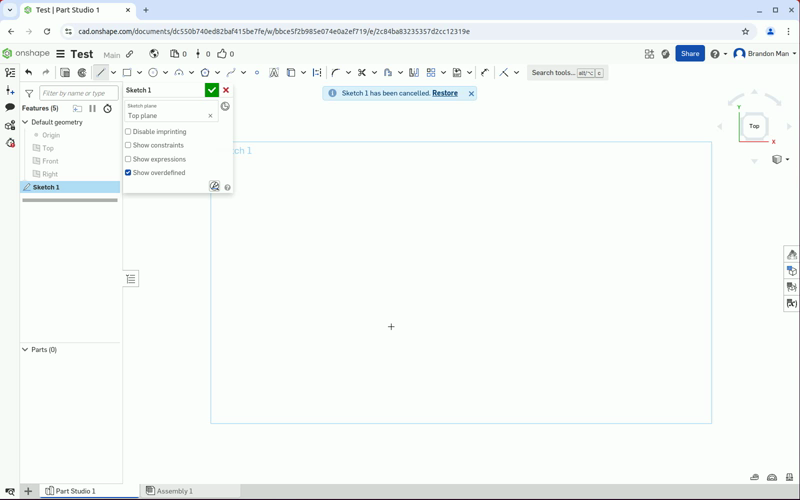
key_up(shift)
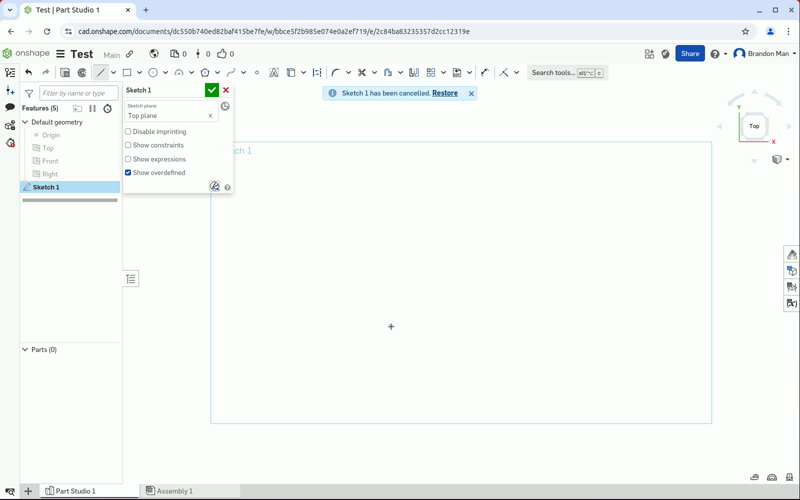
key_down(shift)
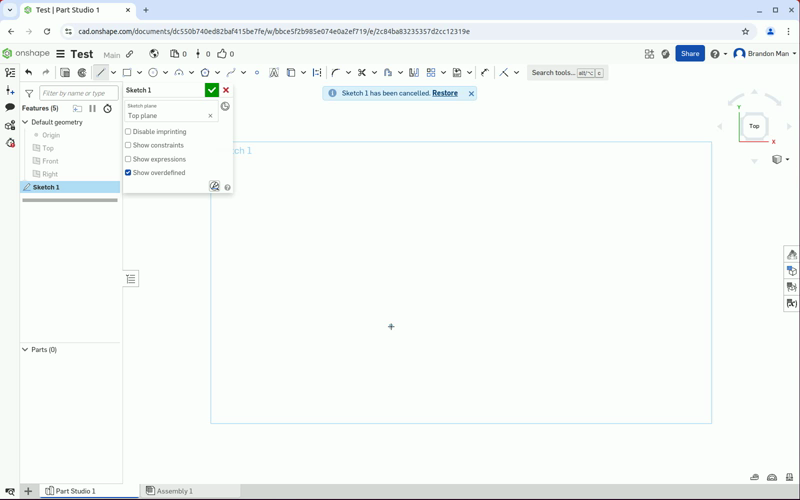
mouse_move(529, 324)
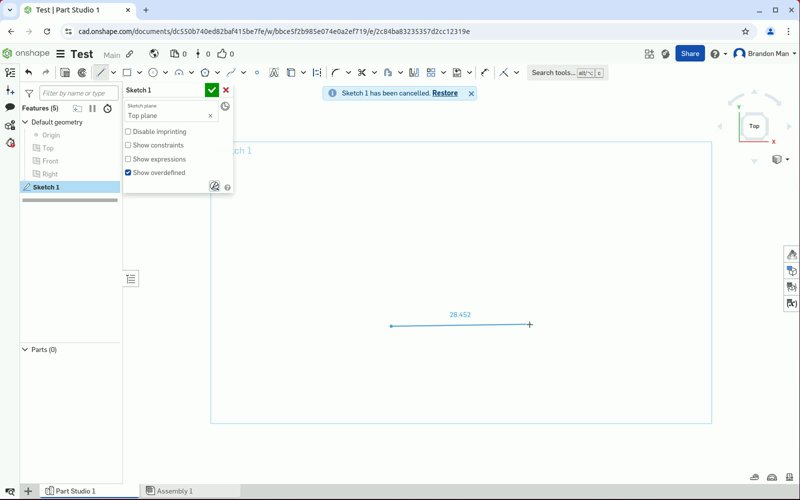
click(529, 324)
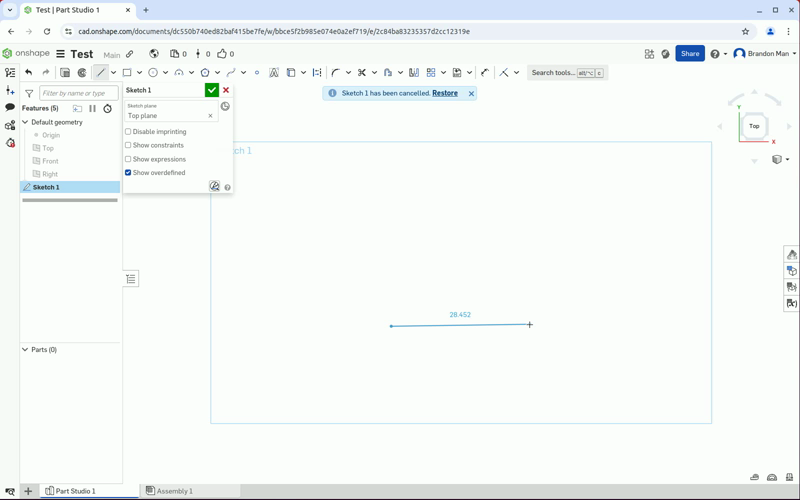
key_up(shift)
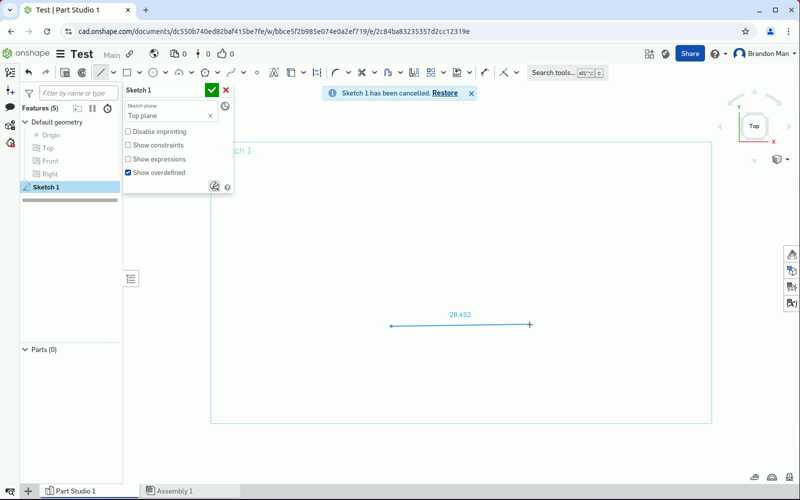
key(esc)
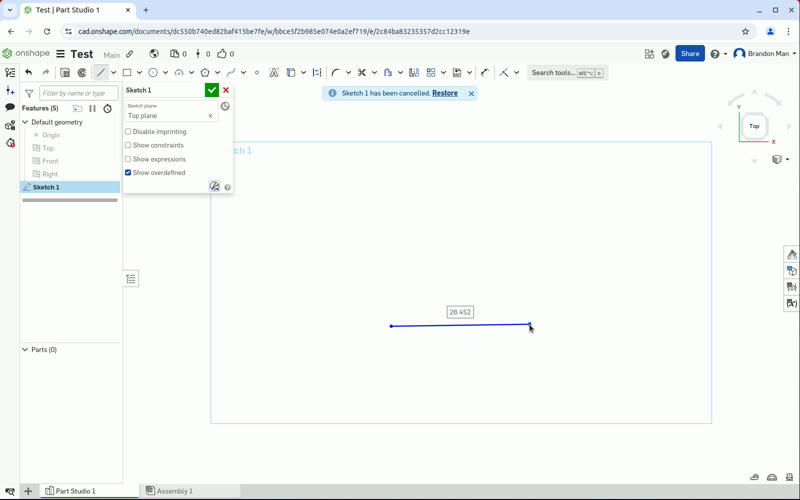
key(a)
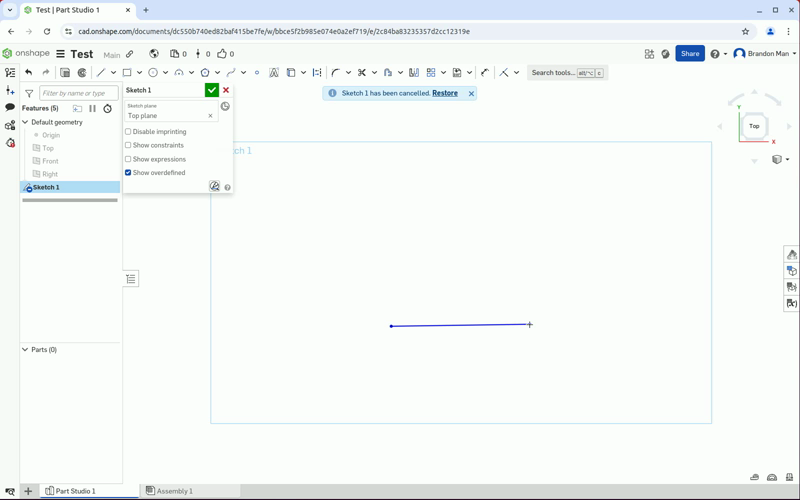
mouse_move(529, 324)
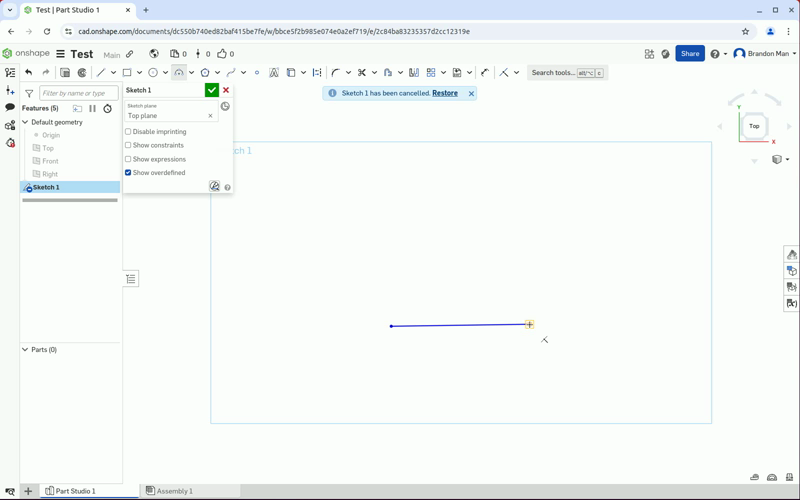
click(529, 324)
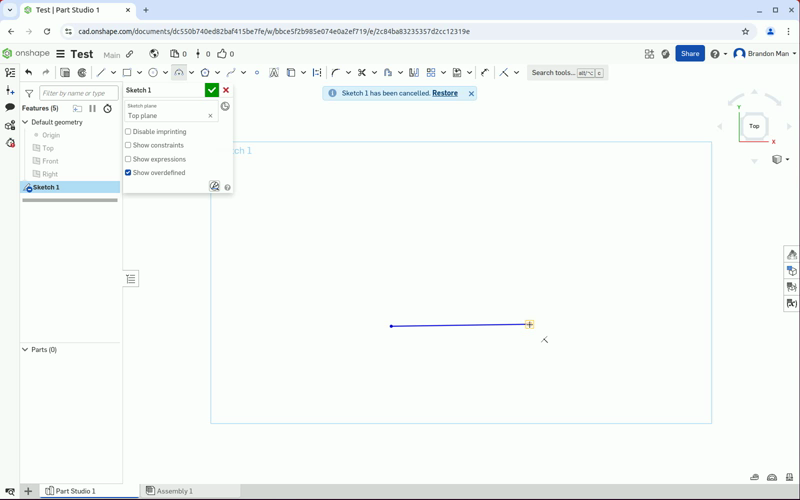
key_down(shift)
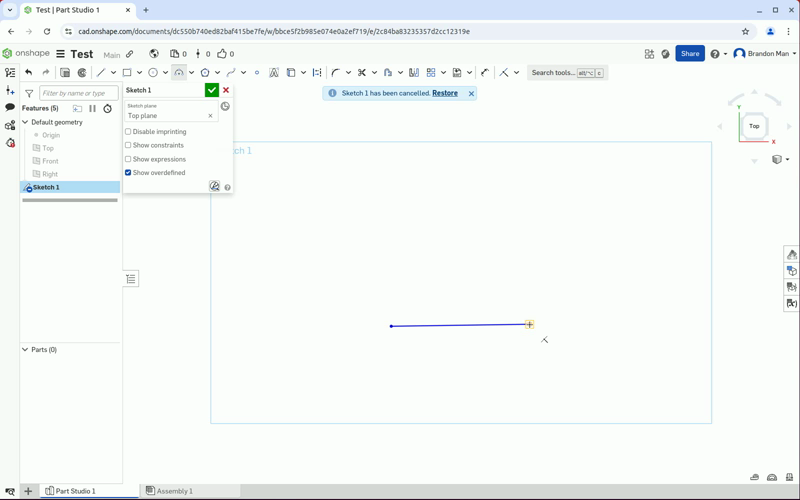
mouse_move(529, 241)
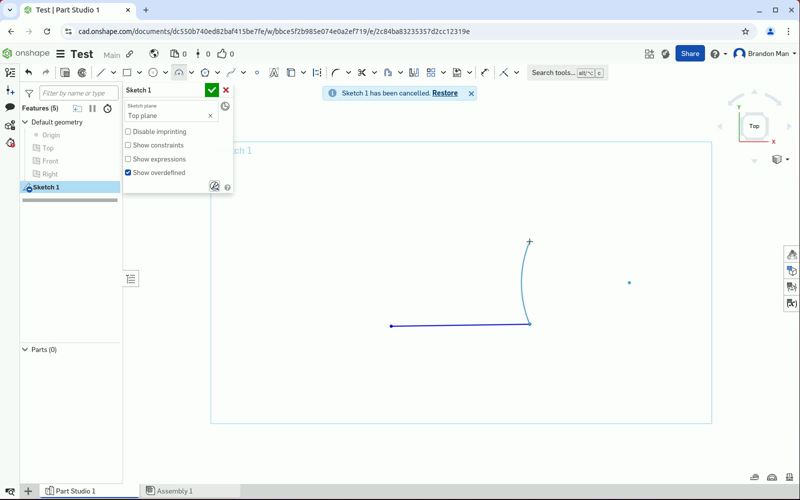
click(529, 241)
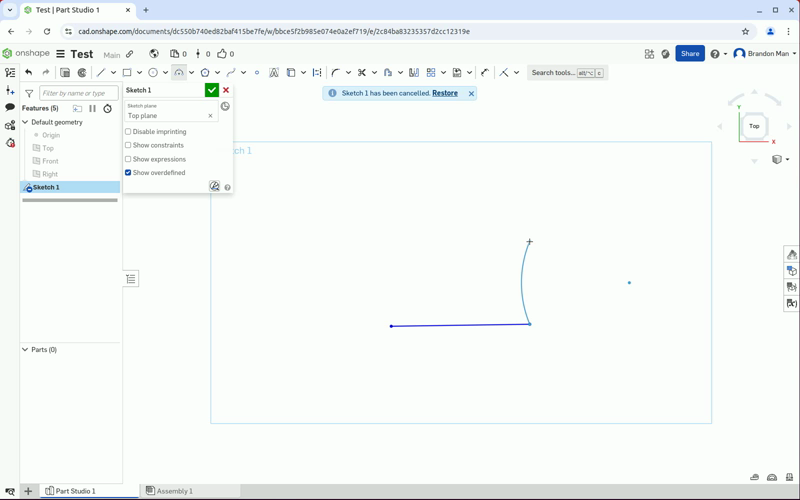
mouse_move(570, 282)
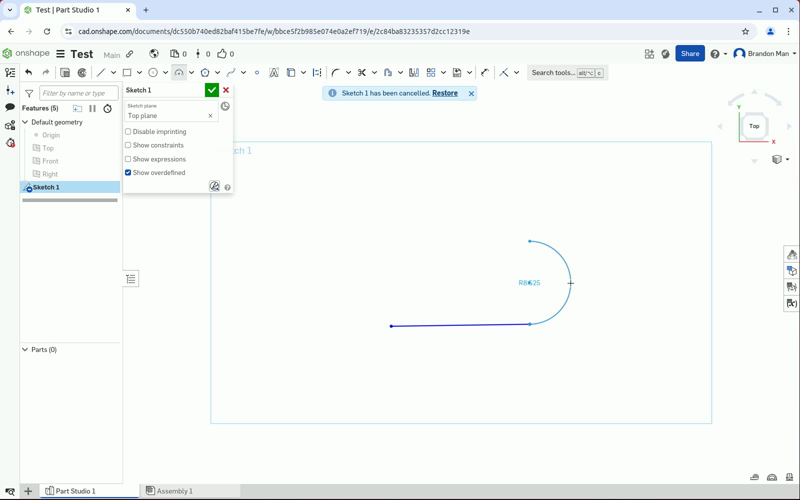
click(570, 282)
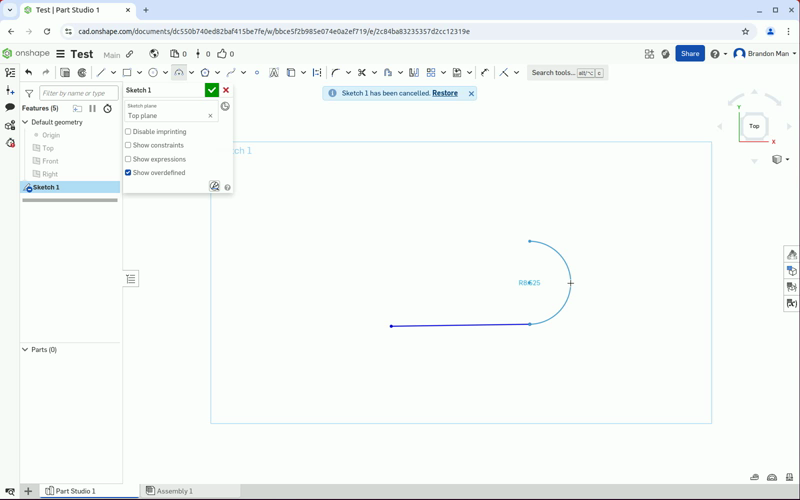
key_up(shift)
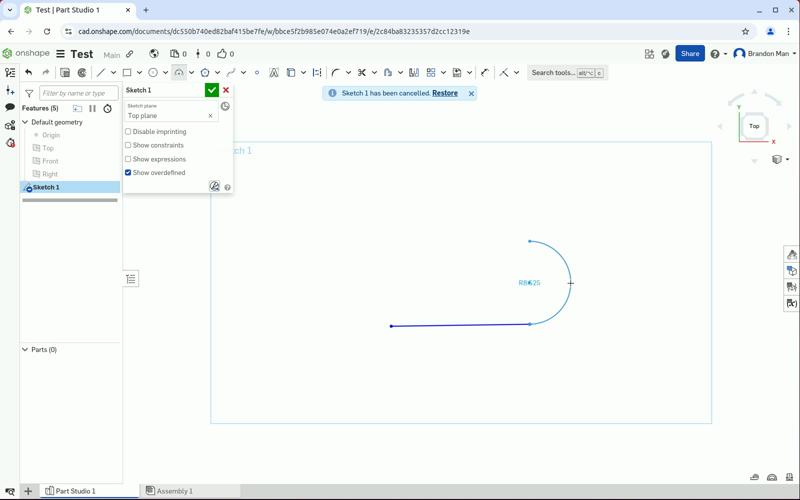
key(esc)
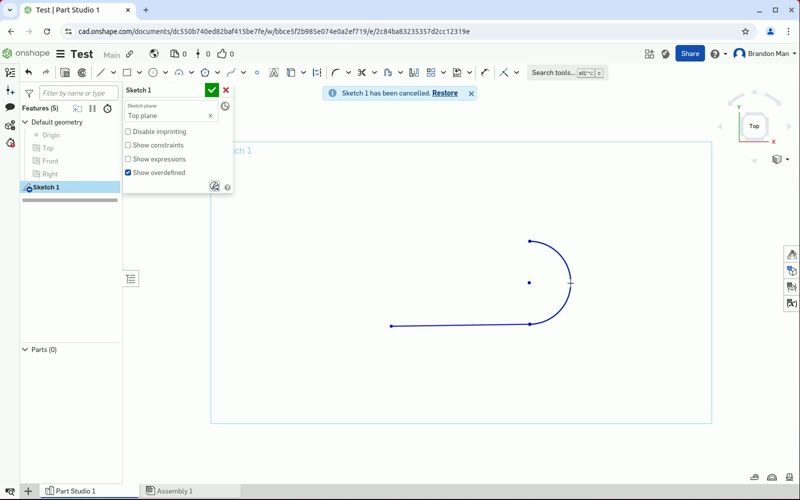
key(l)
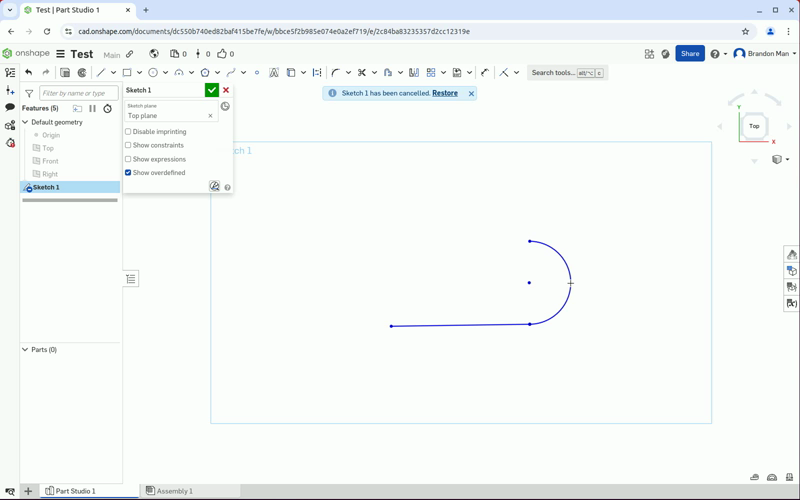
mouse_move(529, 241)
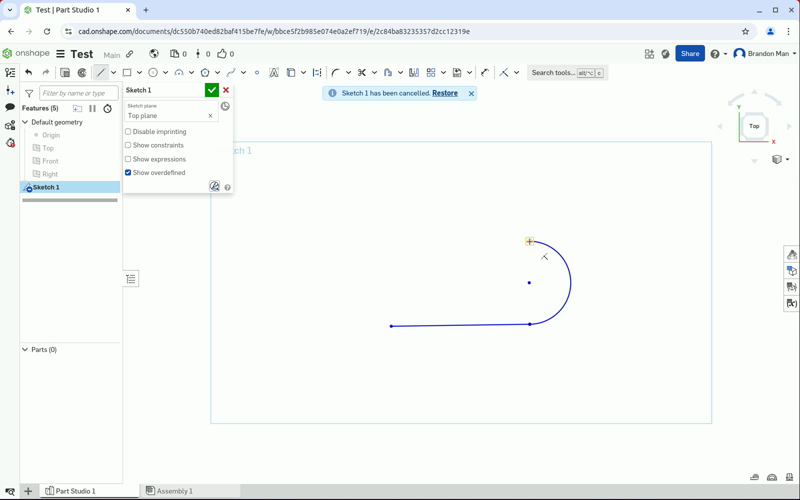
click(529, 241)
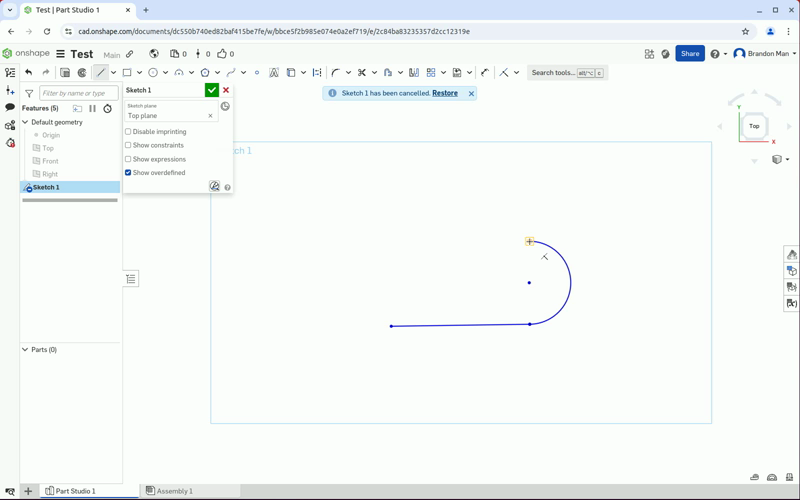
key_down(shift)
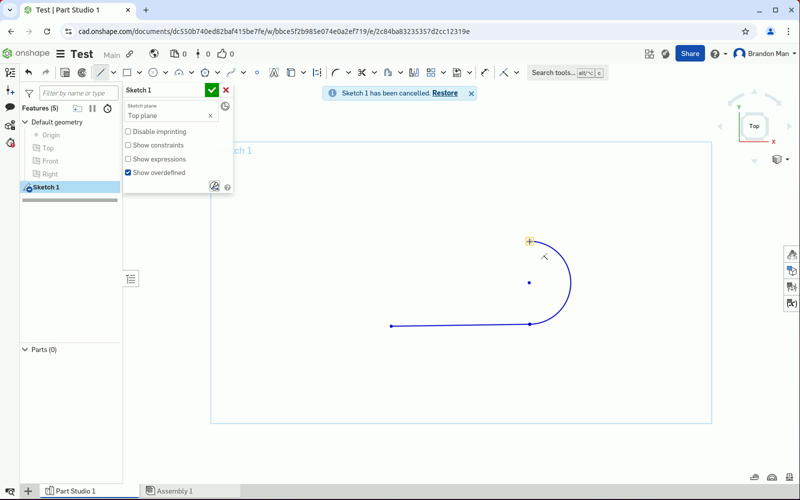
mouse_move(391, 241)
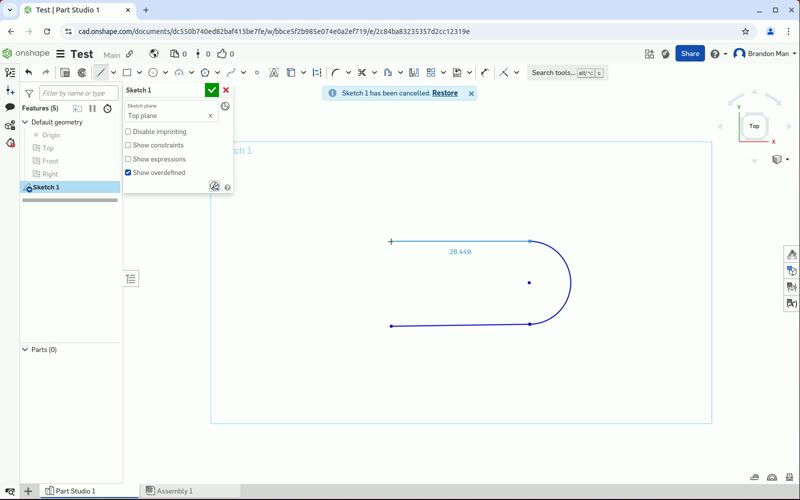
click(391, 241)
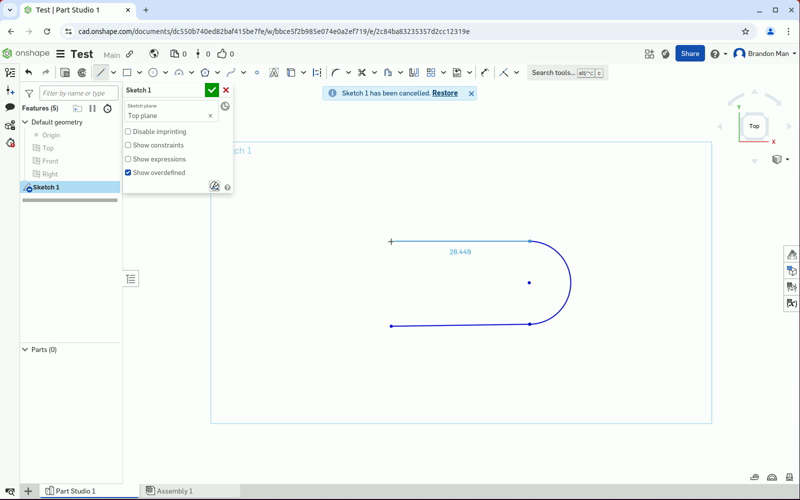
key_up(shift)
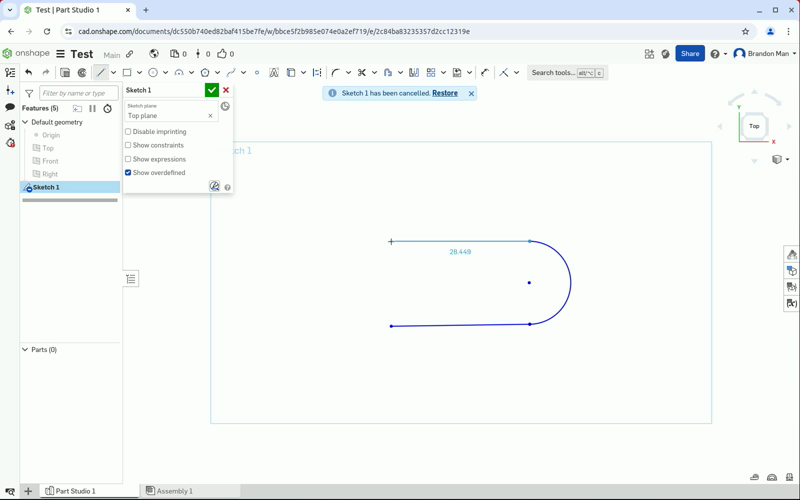
key(esc)
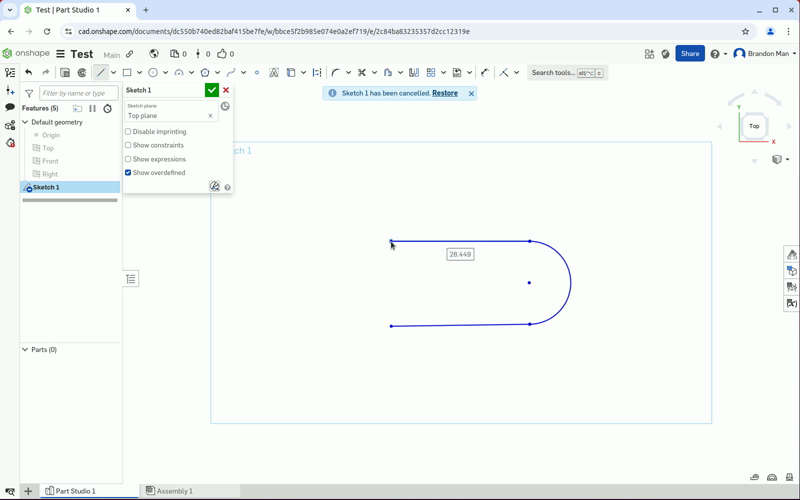
key(a)
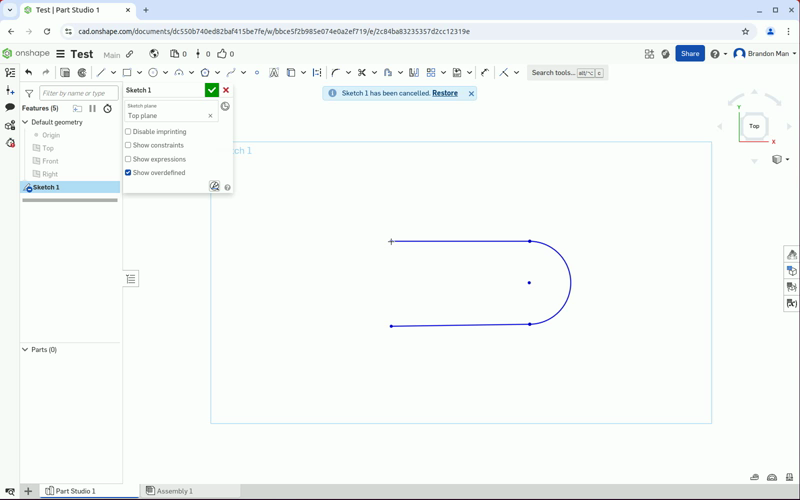
mouse_move(391, 241)
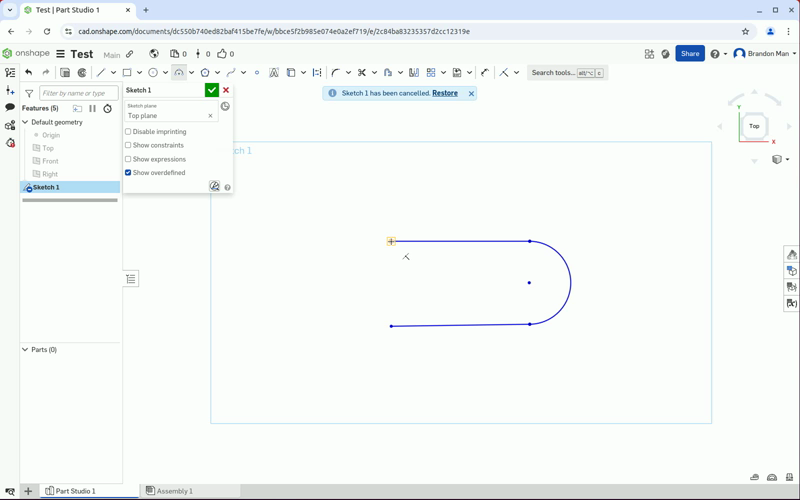
click(391, 241)
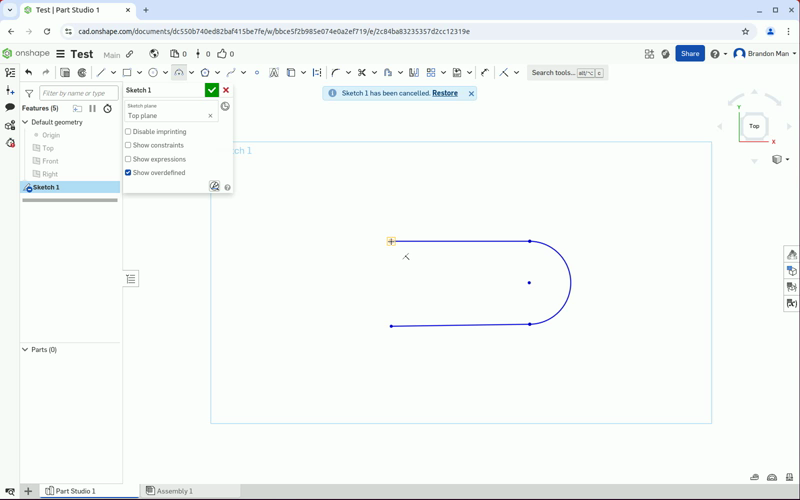
mouse_move(391, 326)
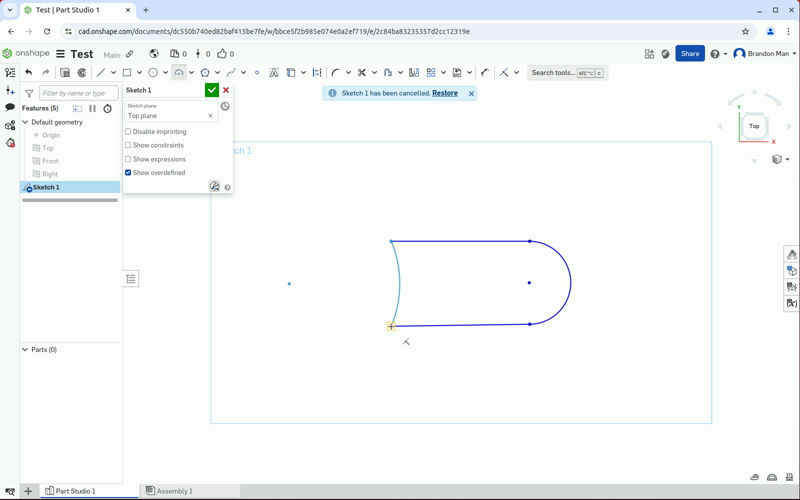
click(391, 326)
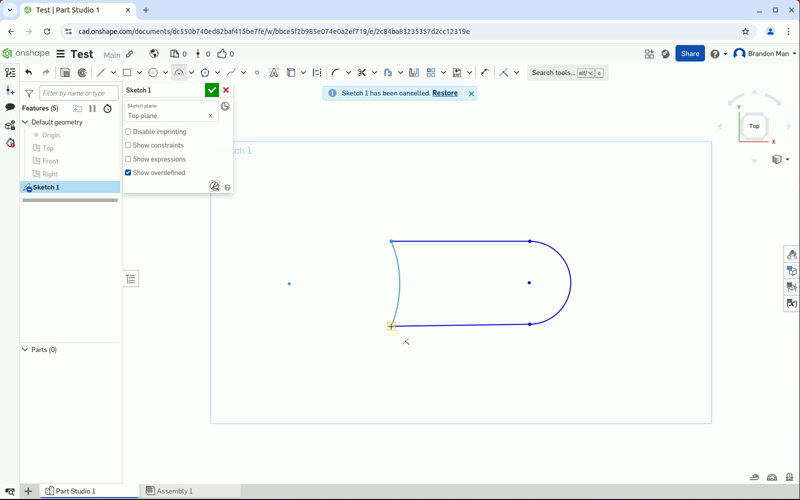
key_down(shift)
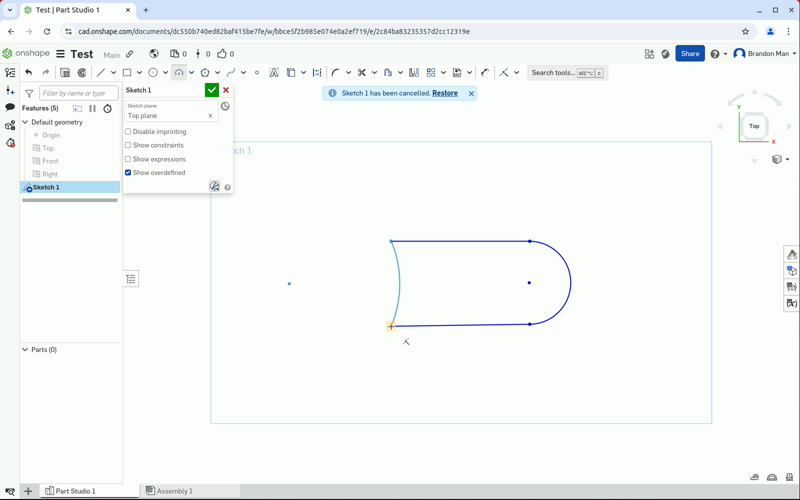
mouse_move(433, 283)
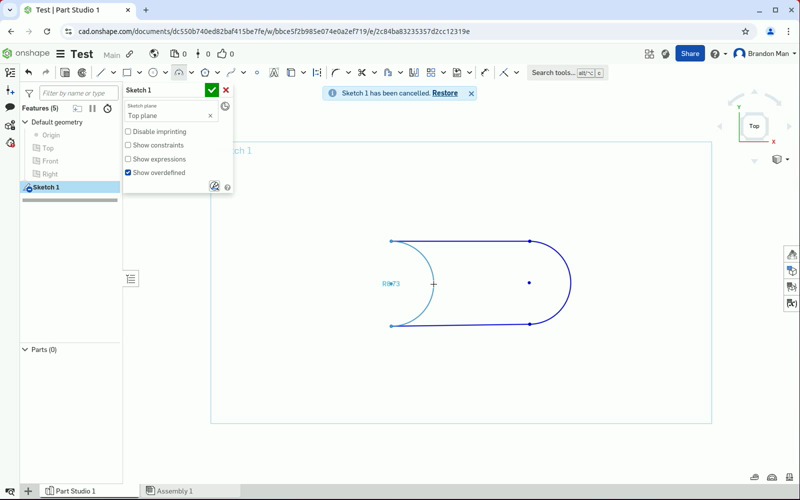
click(433, 283)
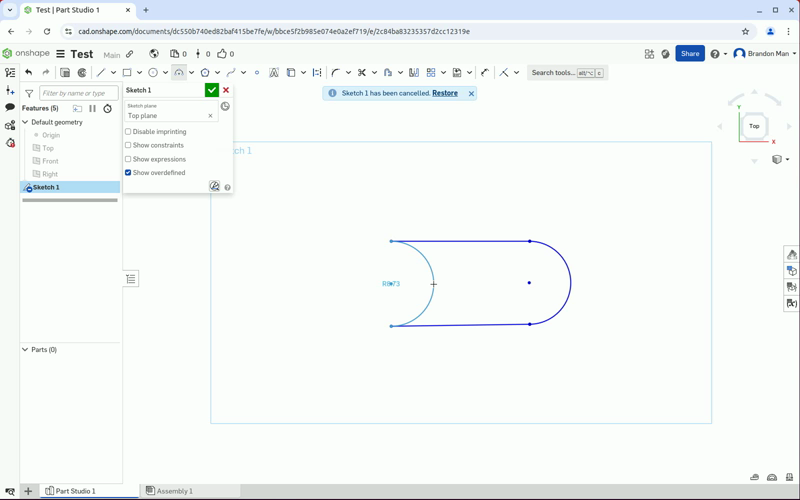
key_up(shift)
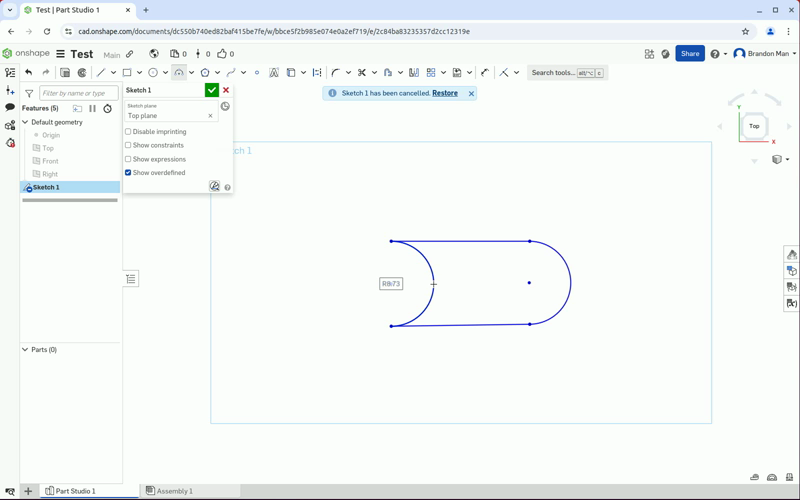
key(esc)
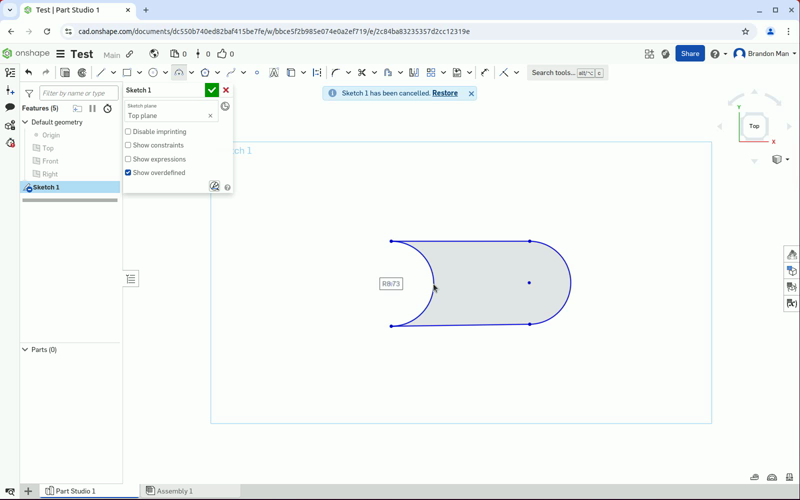
key(c)
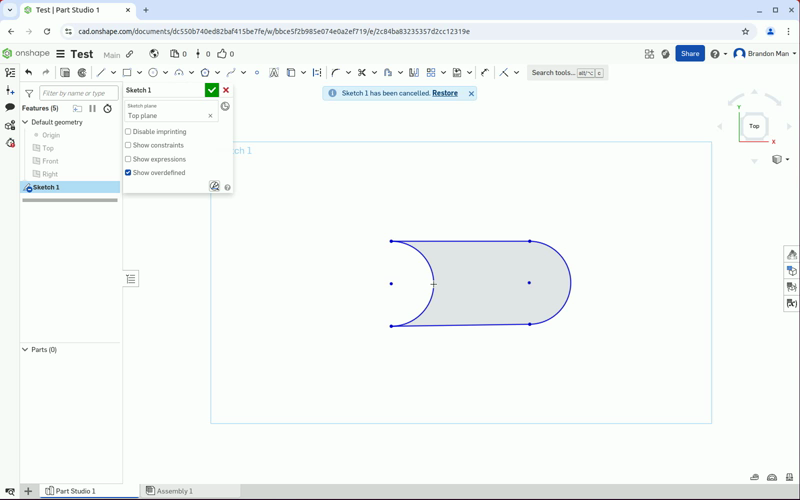
key_down(shift)
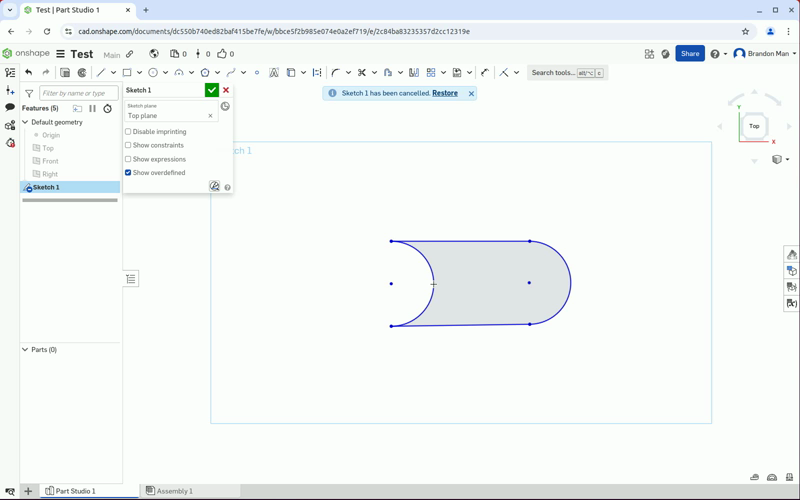
mouse_move(529, 282)
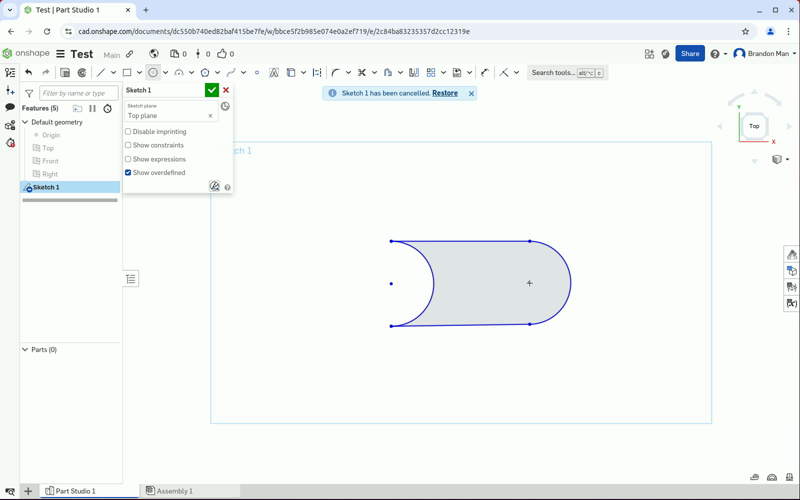
scroll(6)
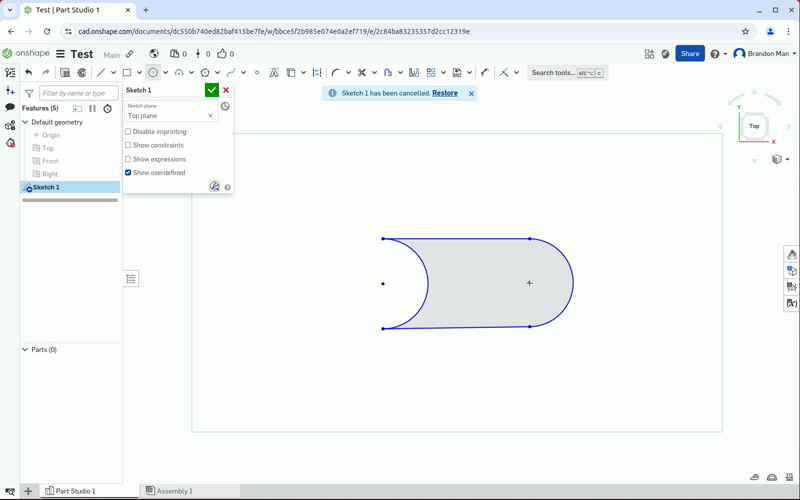
scroll(6)
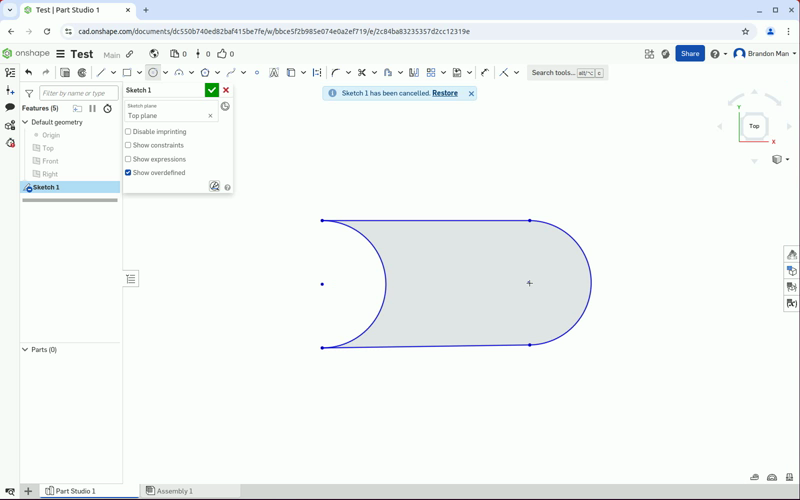
scroll(6)
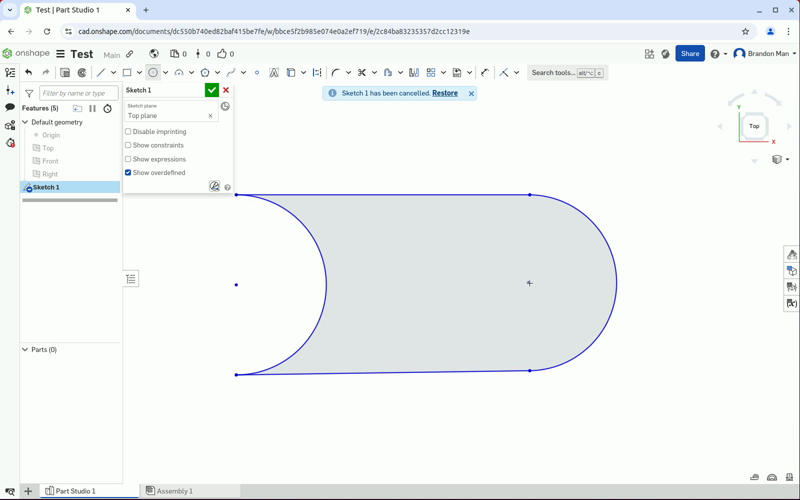
scroll(6)
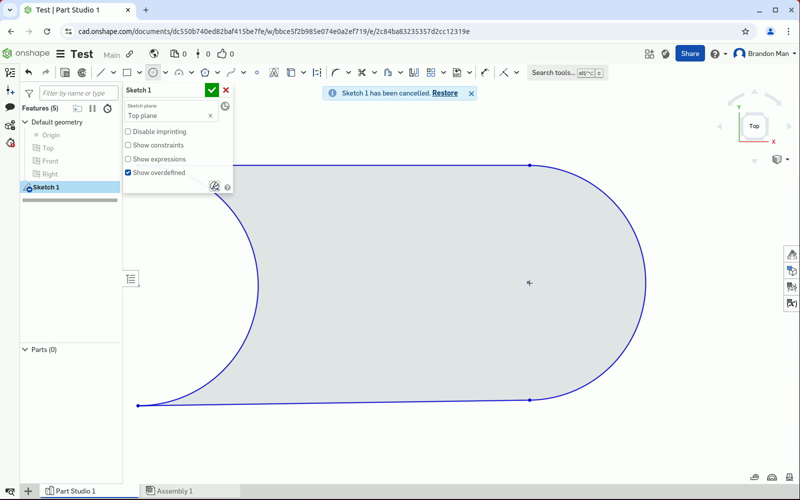
scroll(6)
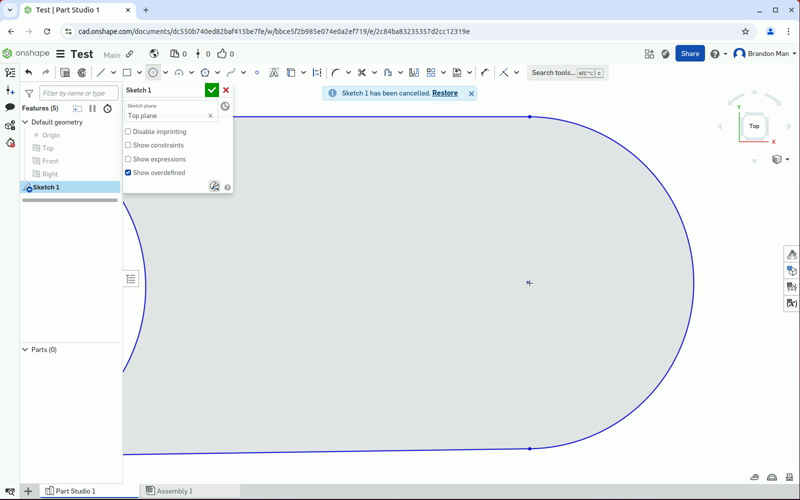
scroll(6)
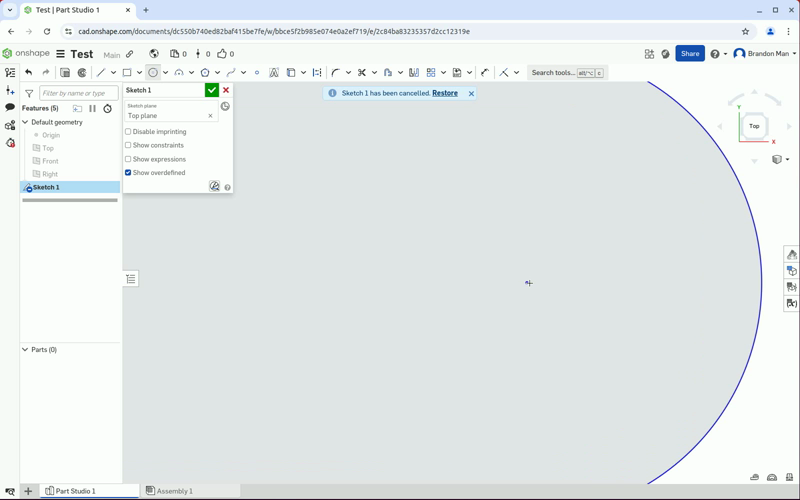
scroll(6)
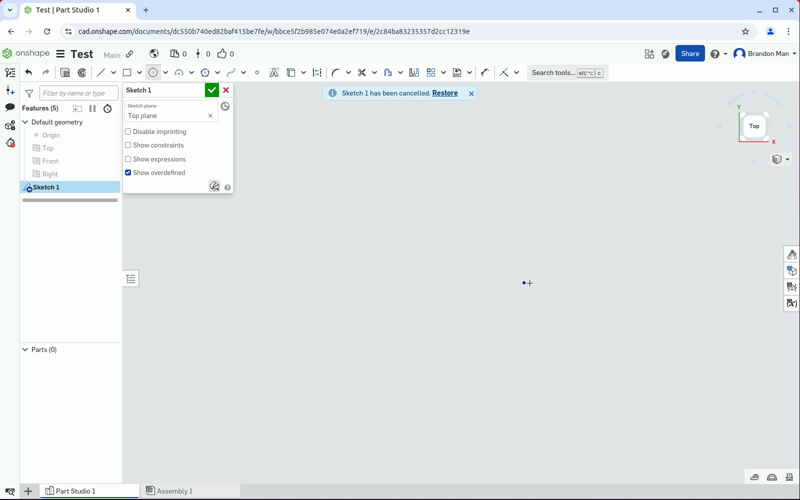
click(529, 282)
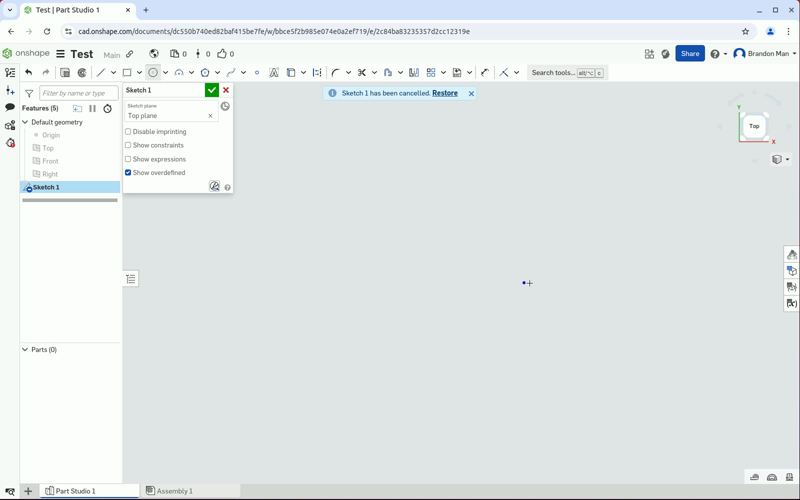
scroll(-6)
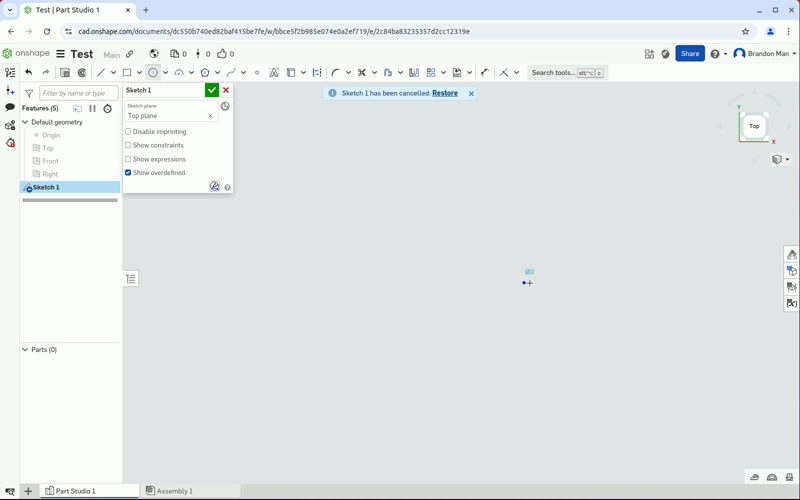
scroll(-6)
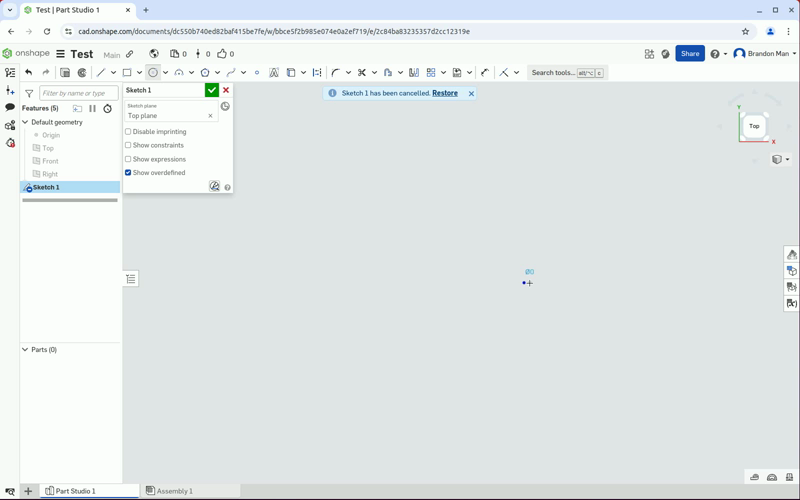
scroll(-6)
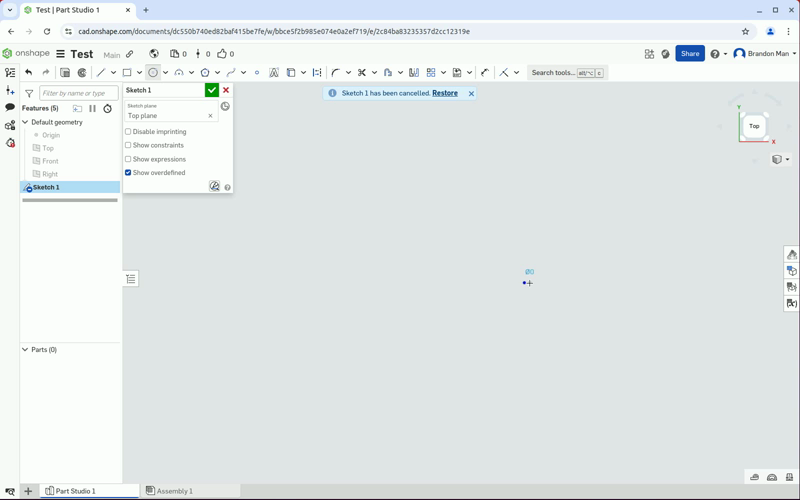
scroll(-6)
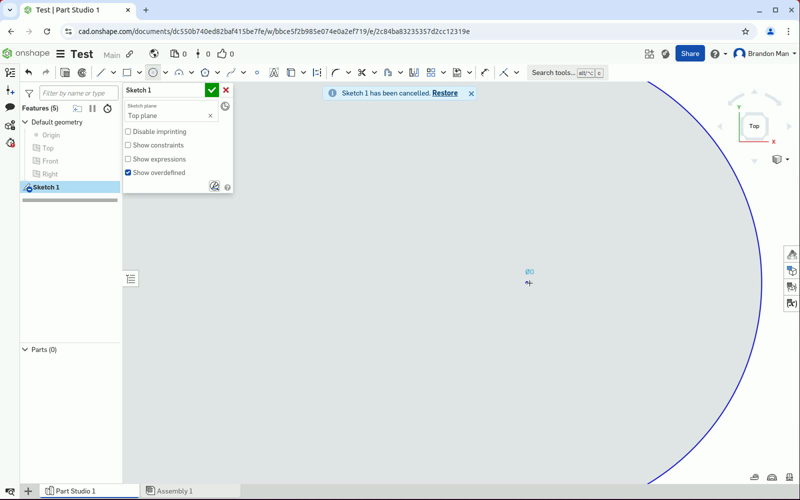
scroll(-6)
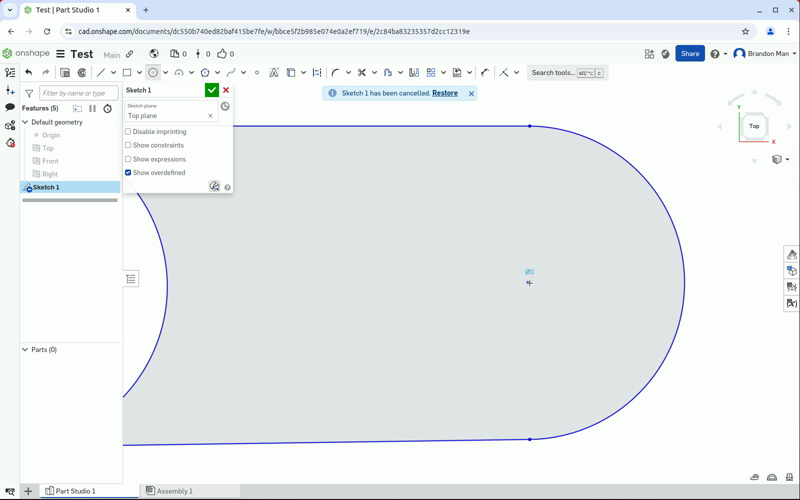
scroll(-6)
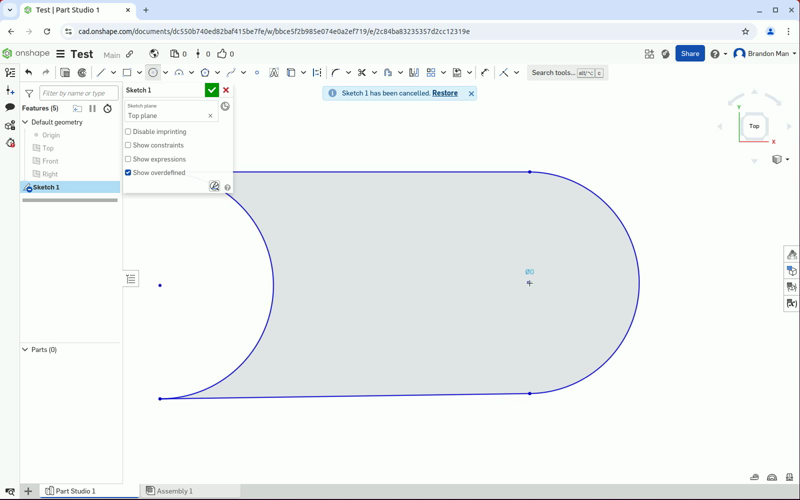
scroll(-6)
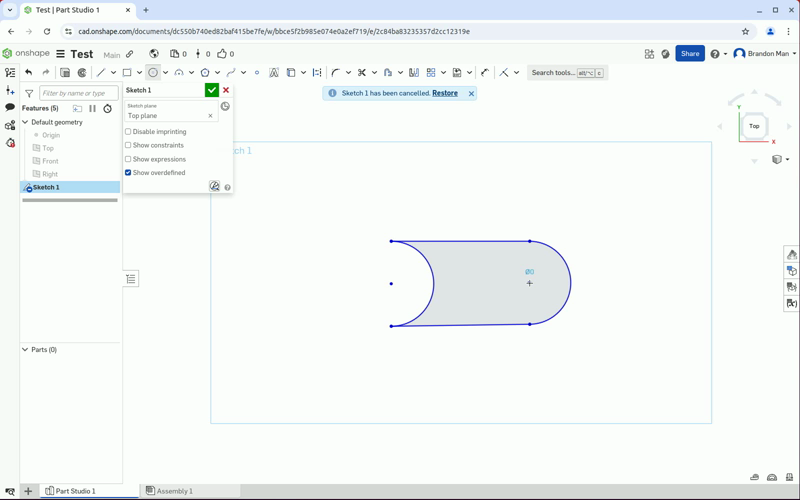
key_up(shift)
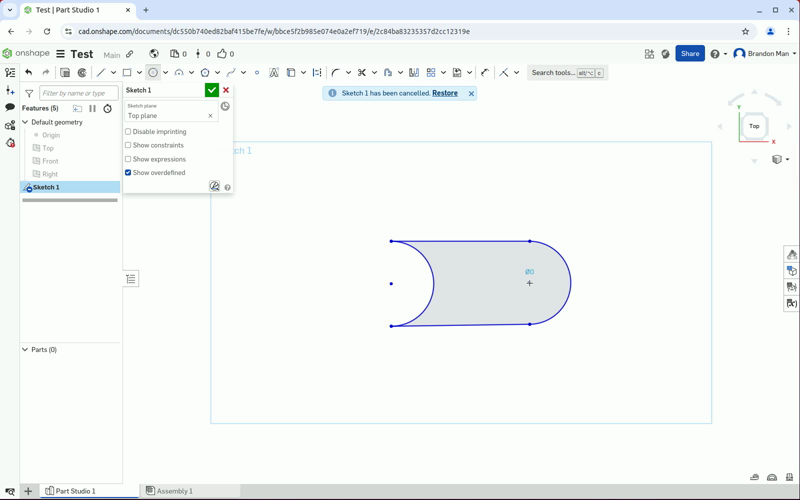
mouse_move(554, 282)
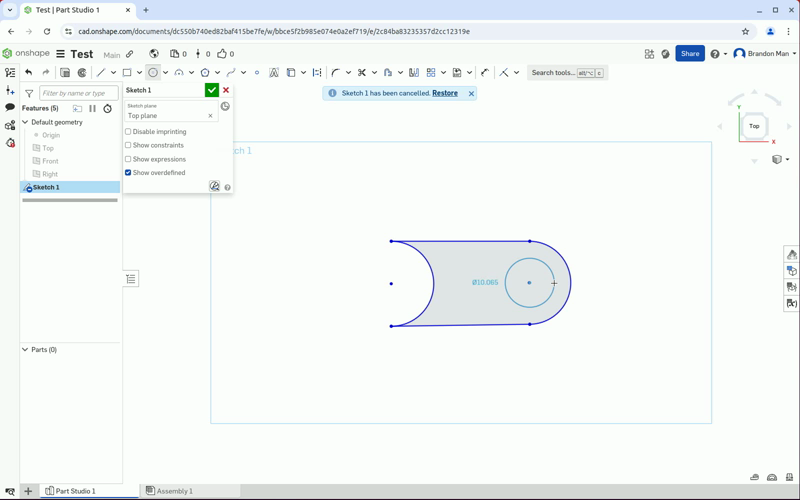
click(554, 282)
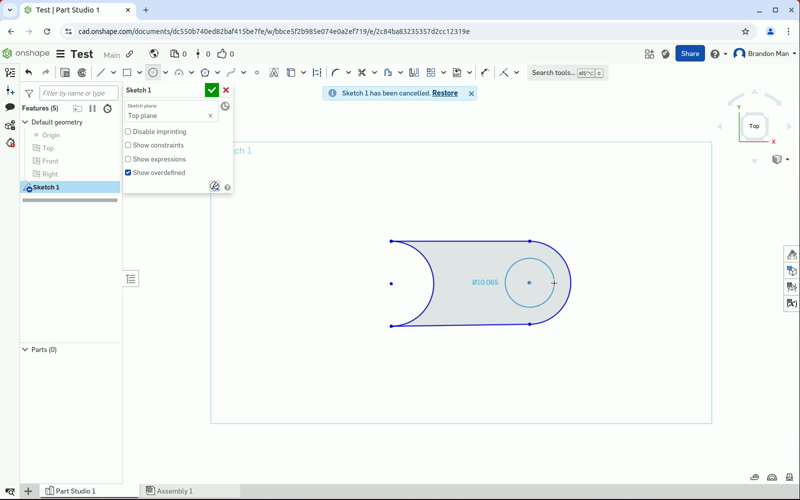
key(esc)
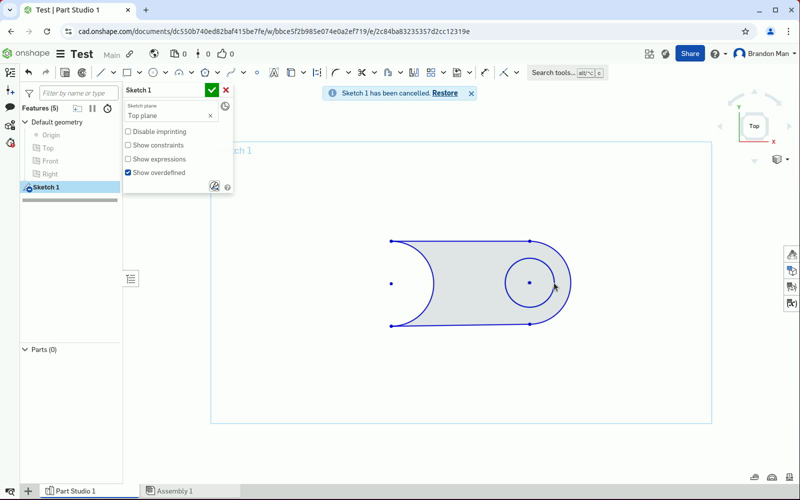
mouse_move(523, 314)
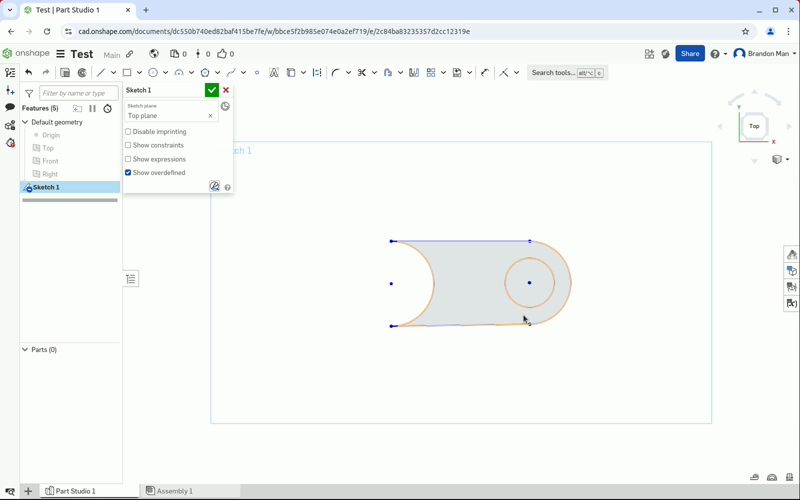
click(523, 314)
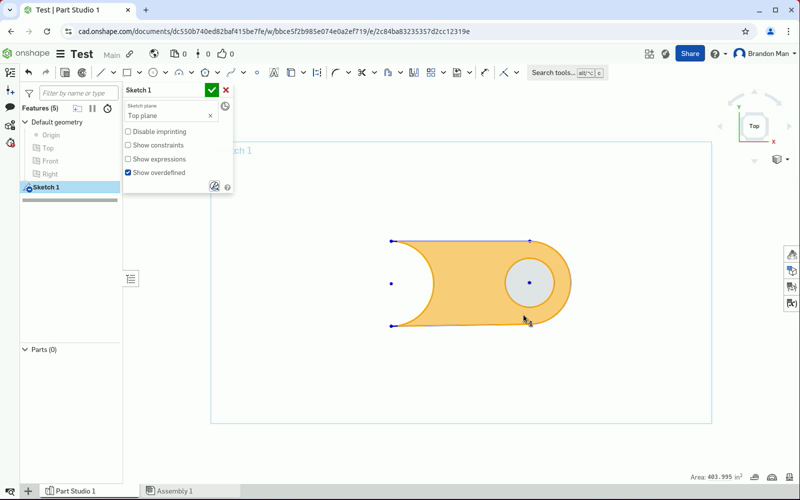
mouse_move(73, 352)
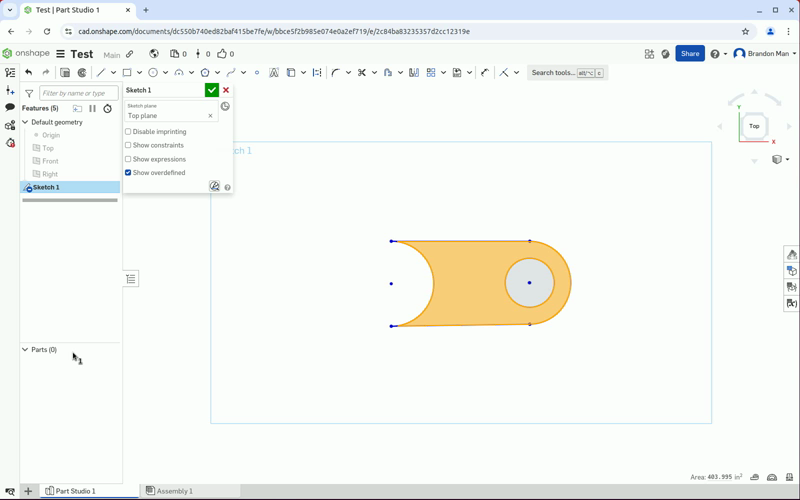
key(shift+y)
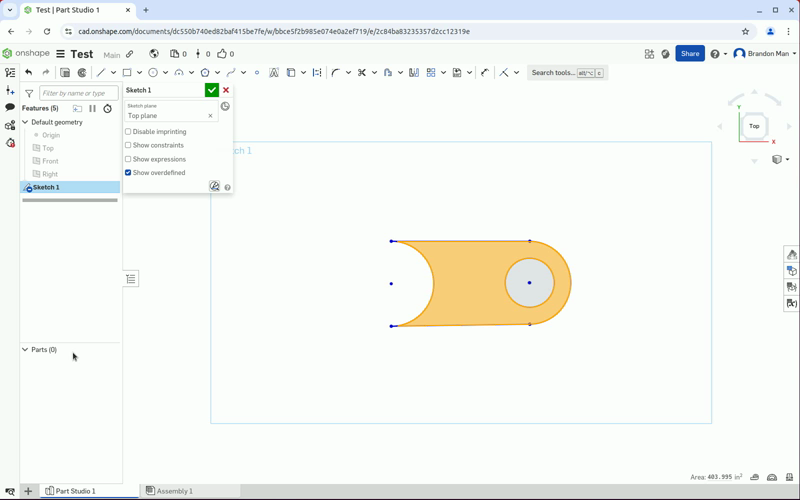
key(shift+e)
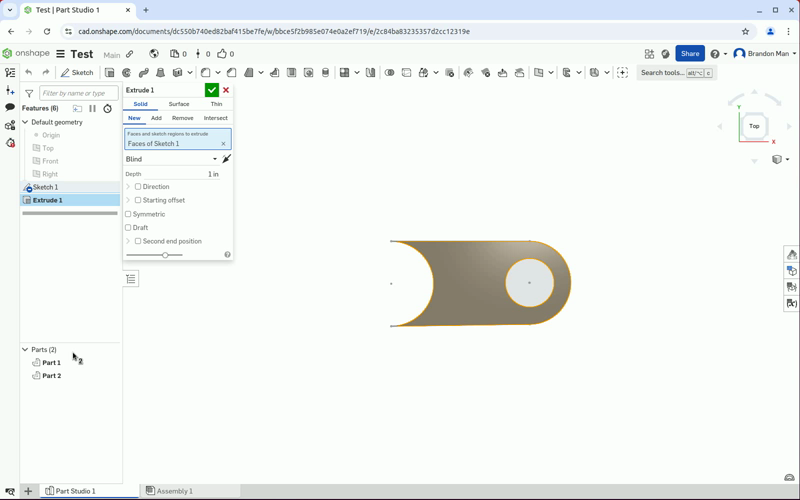
mouse_move(143, 106)
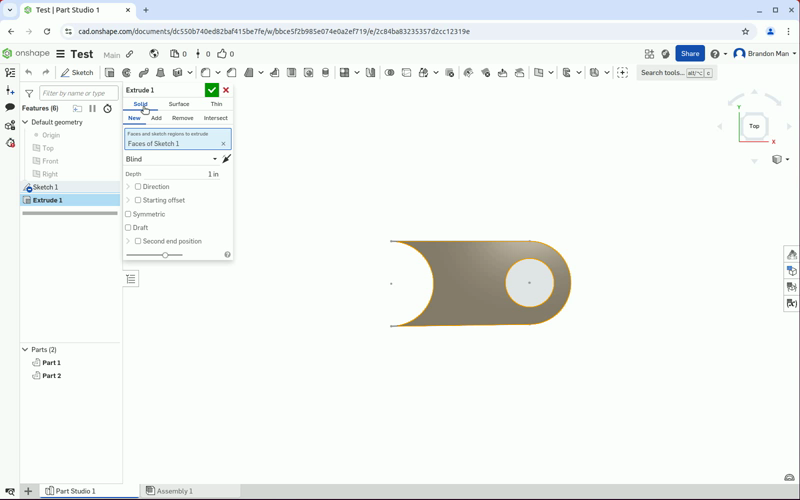
click(143, 106)
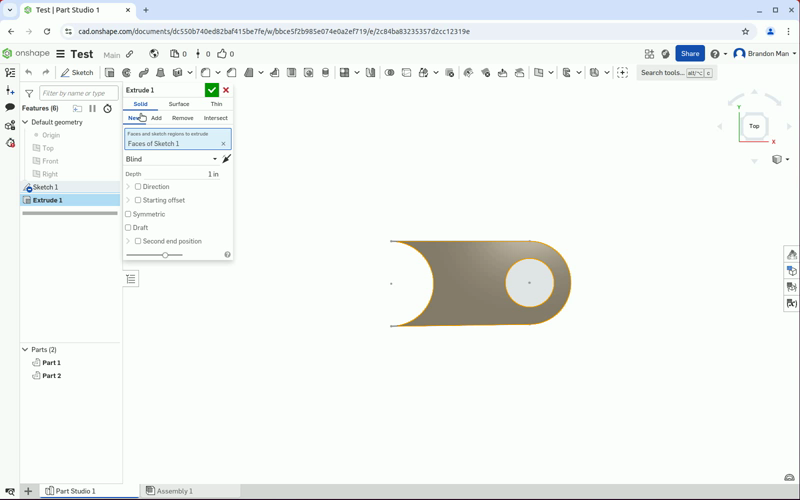
mouse_move(137, 120)
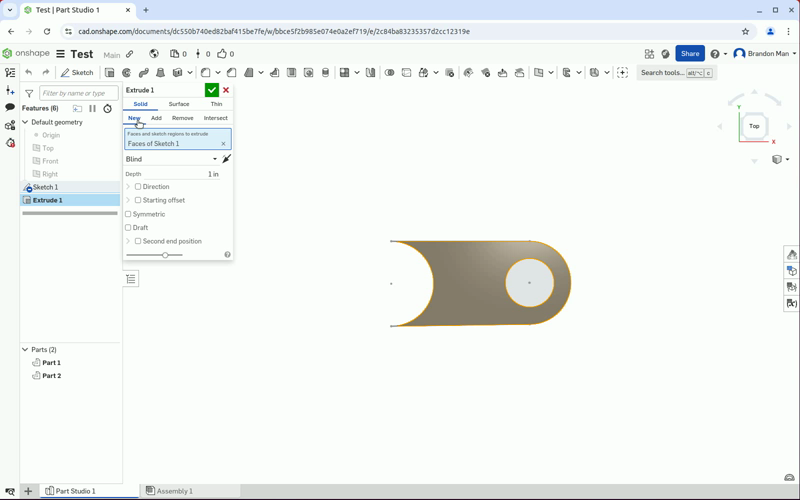
click(137, 120)
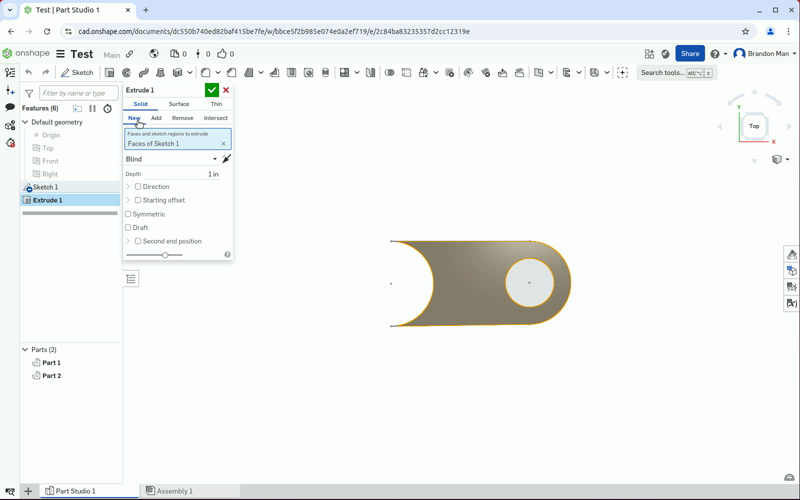
key(tab, 4)
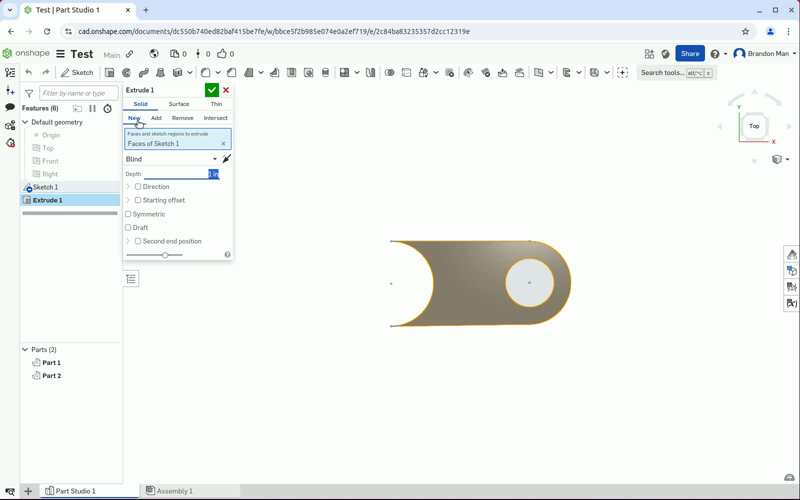
text(7.703)
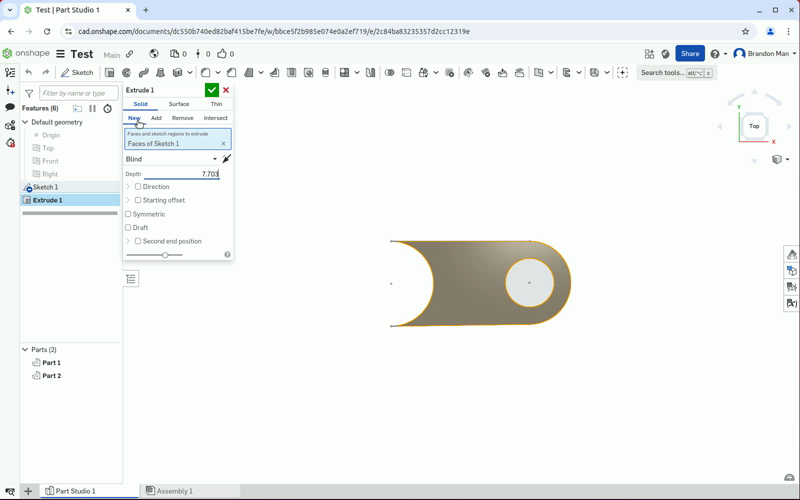
key(enter)
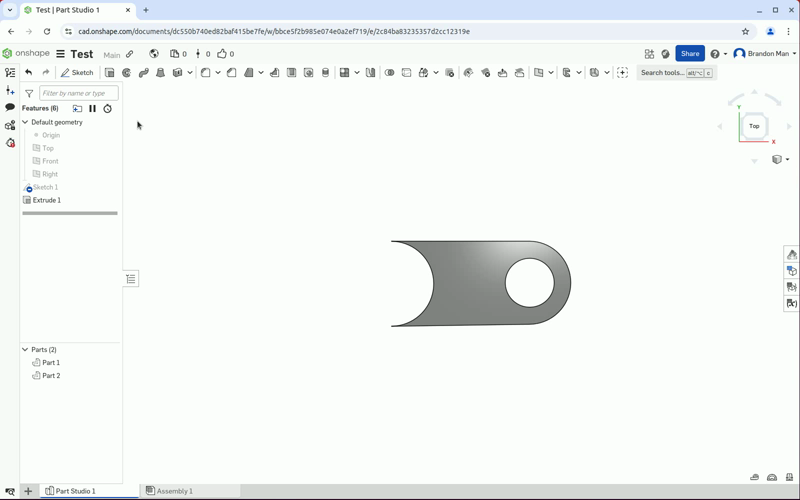
key(shift+h)
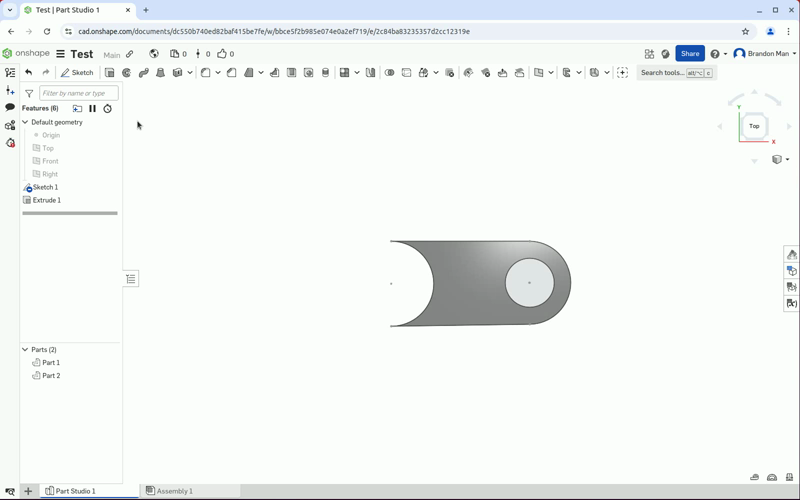
key(shift+h)
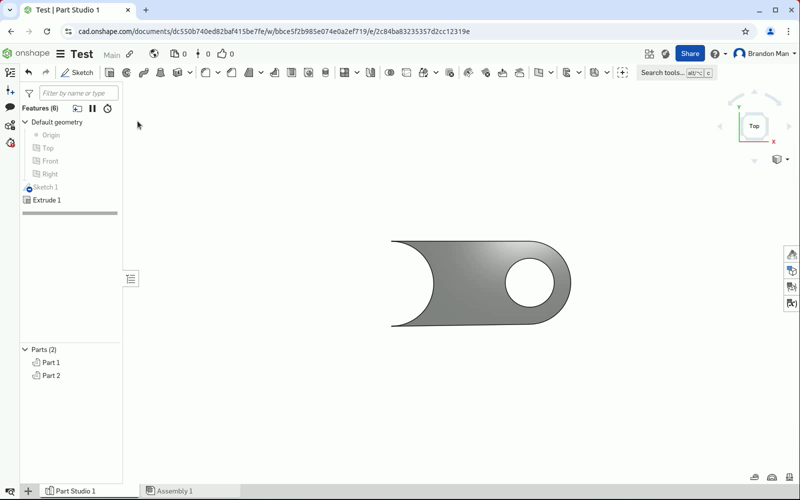
mouse_move(73, 189)
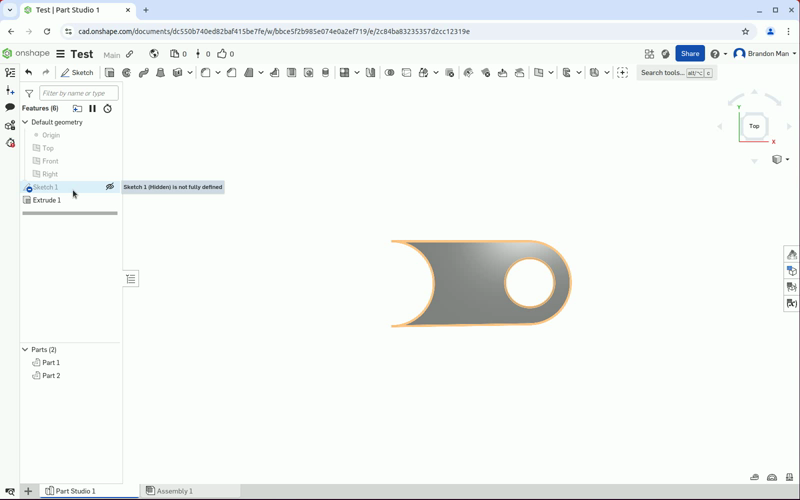
click(73, 189)
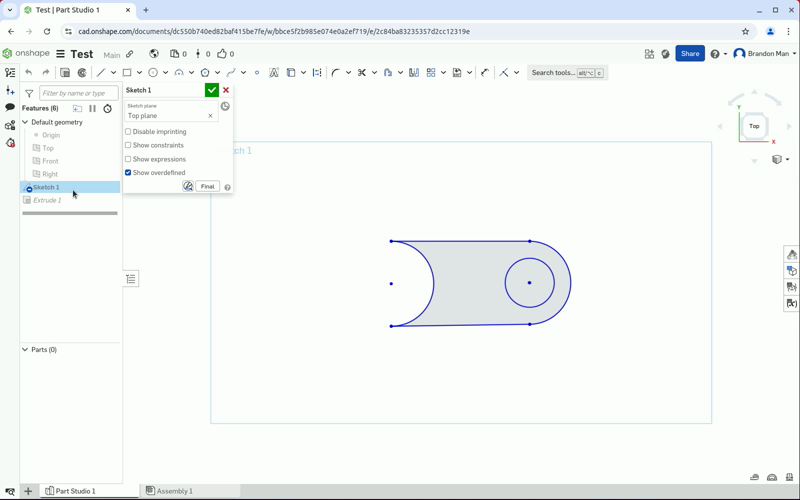
mouse_move(229, 92)
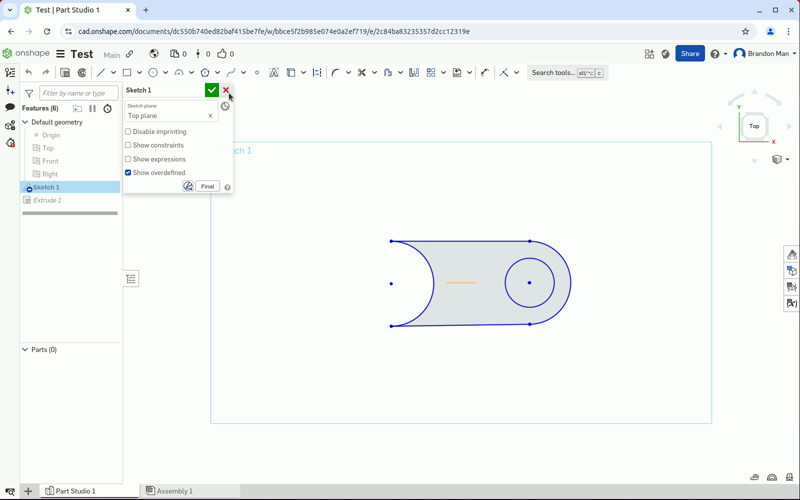
click(229, 92)
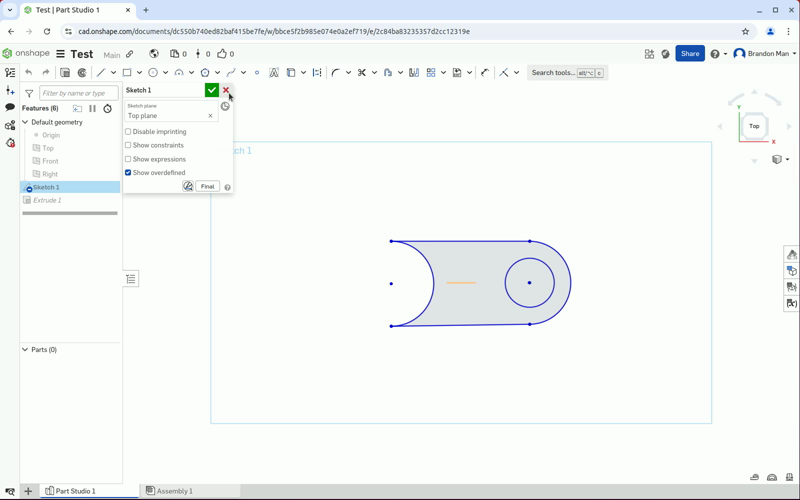
key(shift+s)
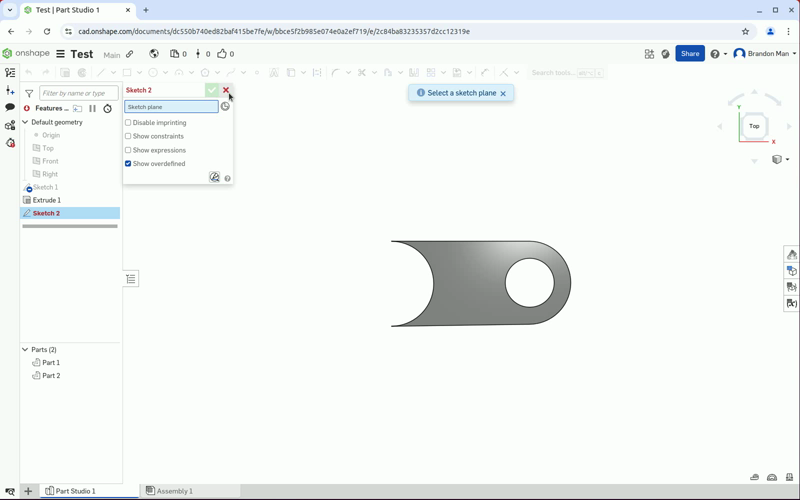
mouse_move(73, 150)
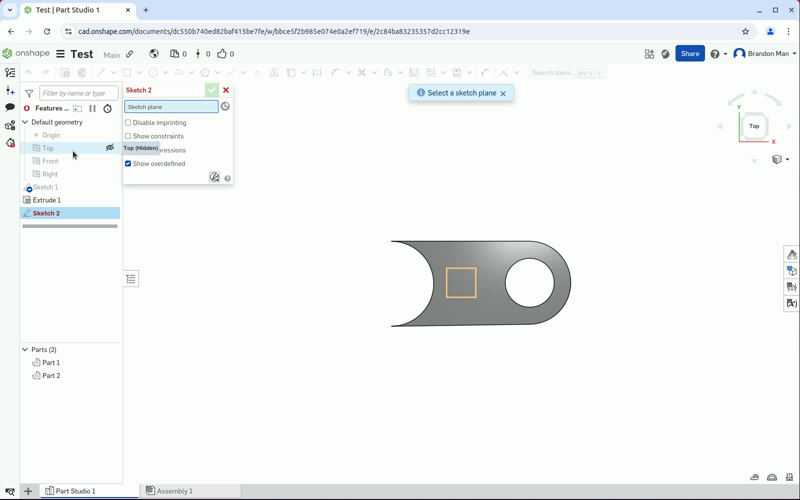
click(73, 150)
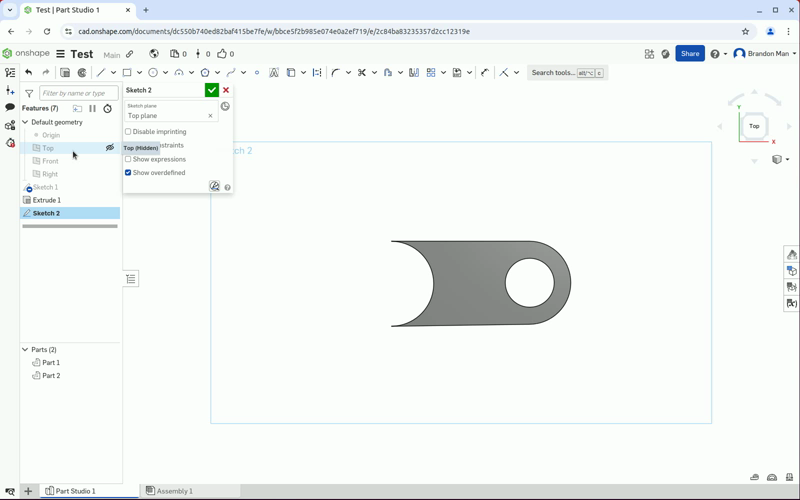
mouse_move(73, 352)
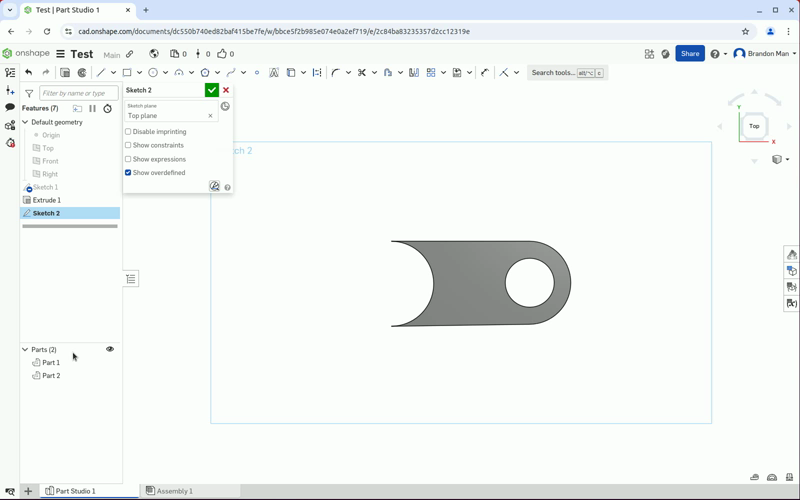
key(y)
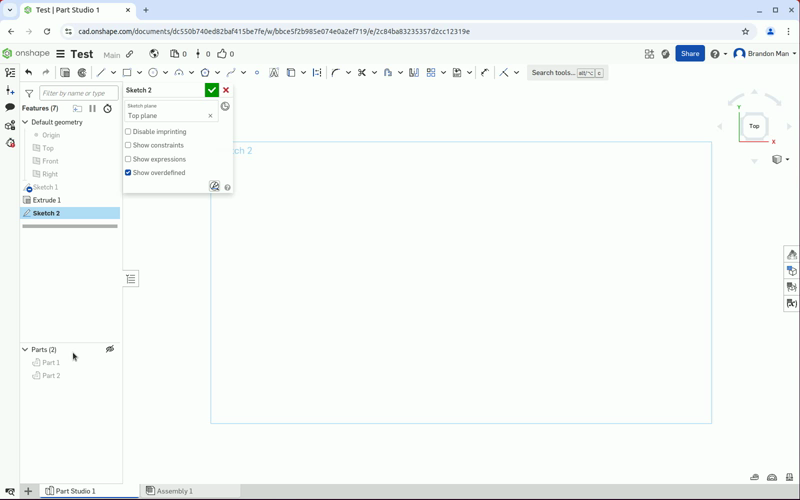
key(c)
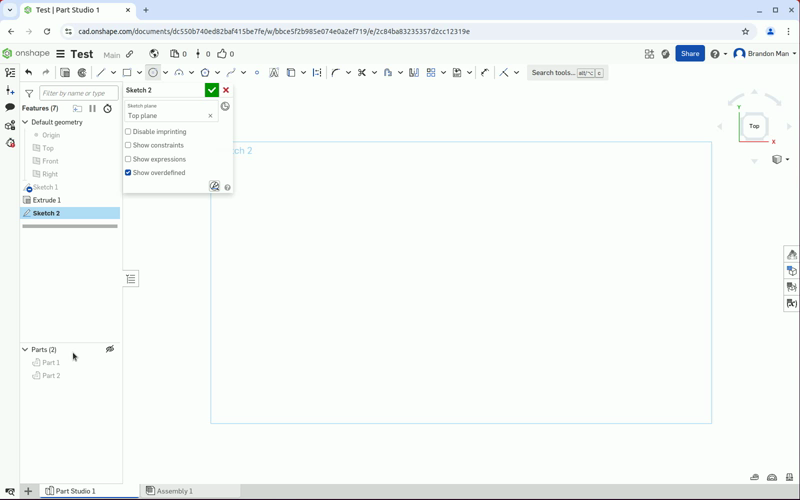
key_down(shift)
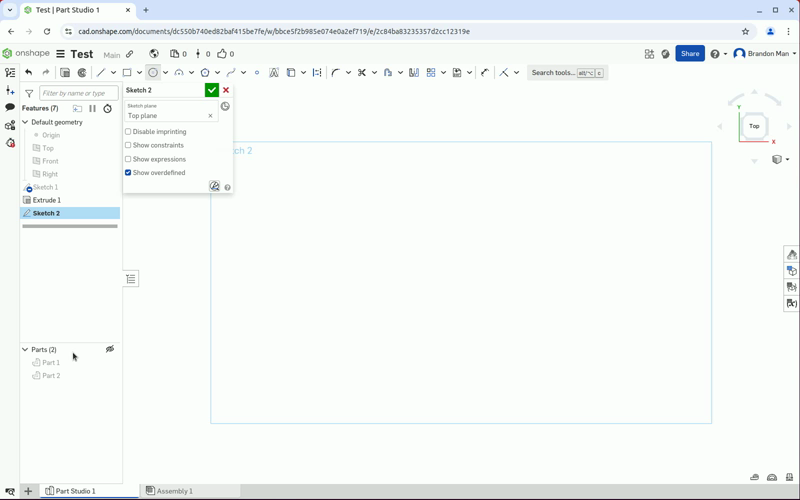
mouse_move(392, 282)
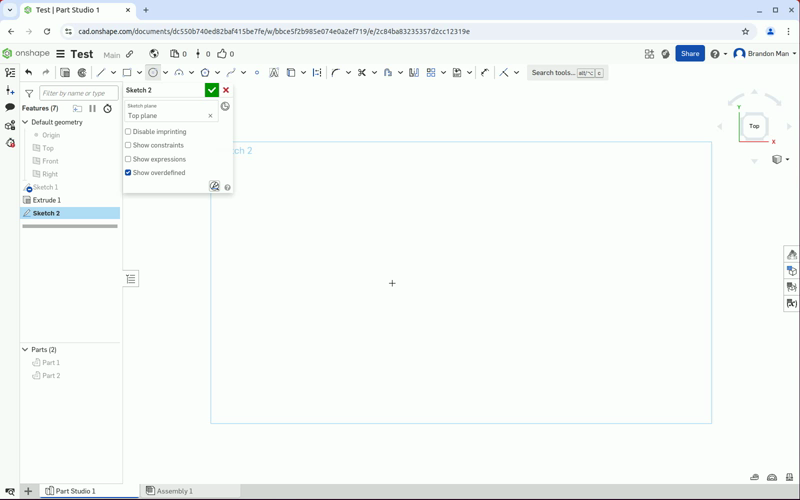
click(392, 282)
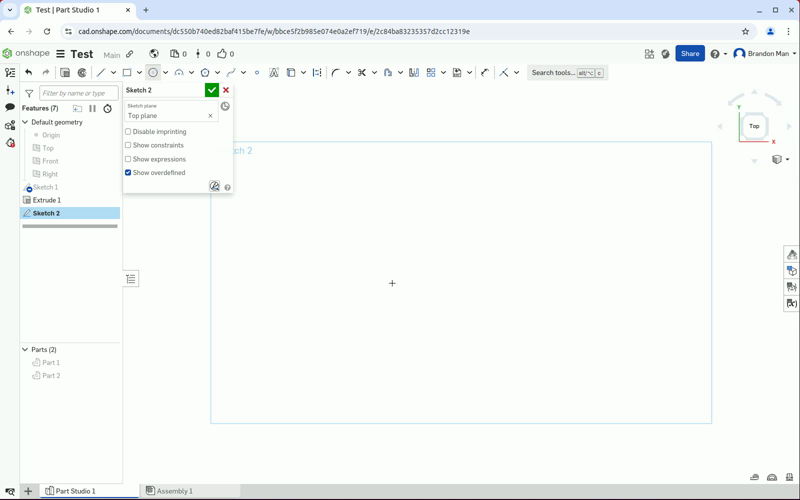
key_up(shift)
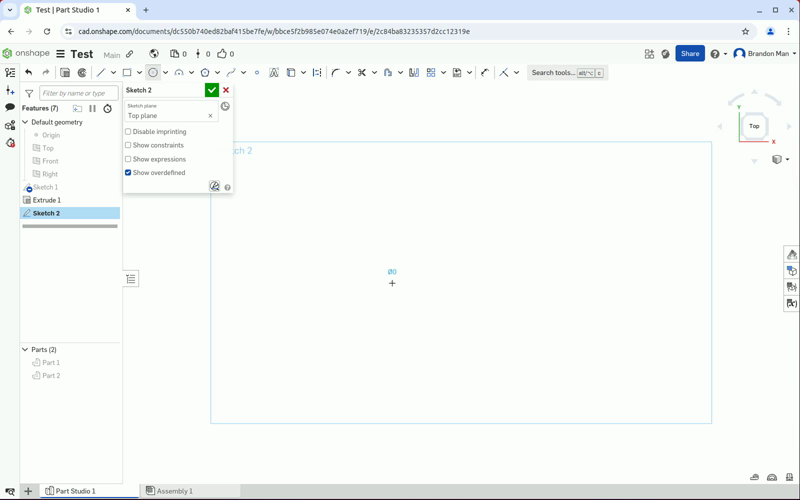
mouse_move(435, 282)
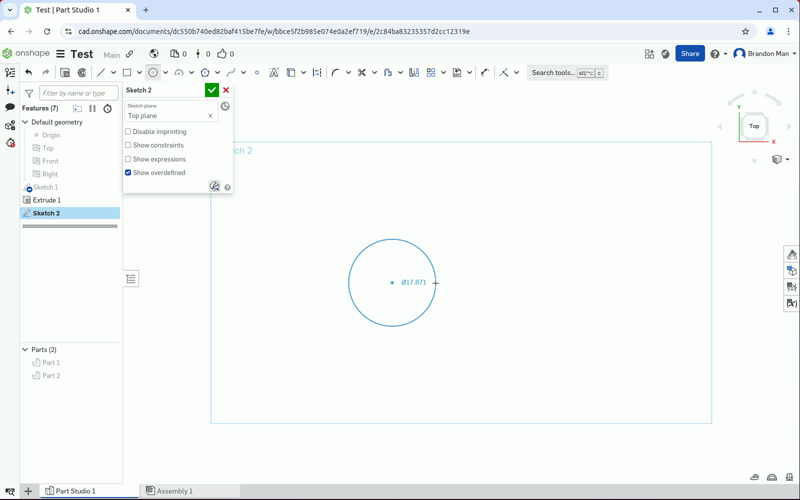
click(435, 282)
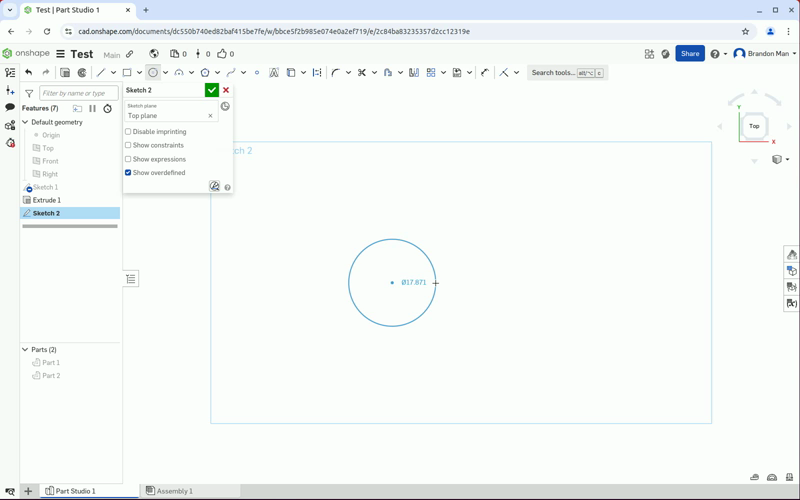
key(esc)
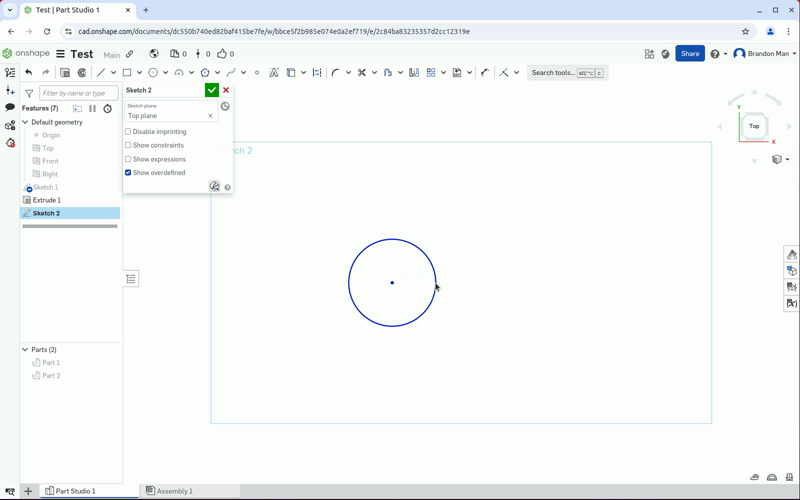
key(c)
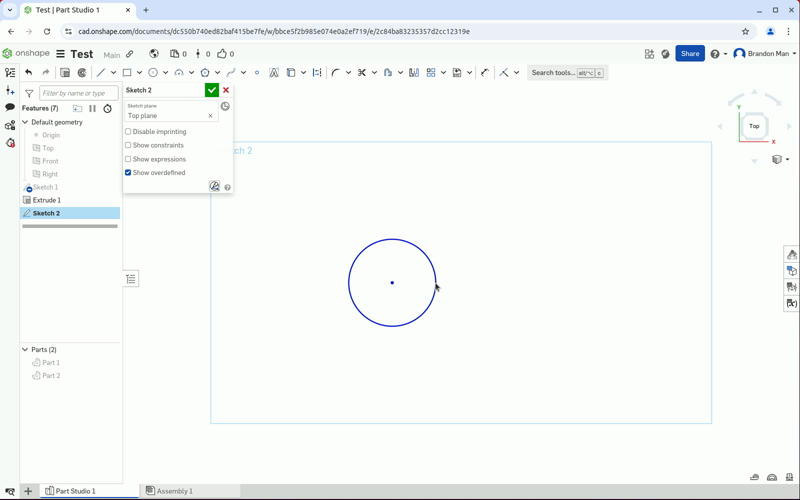
key_down(shift)
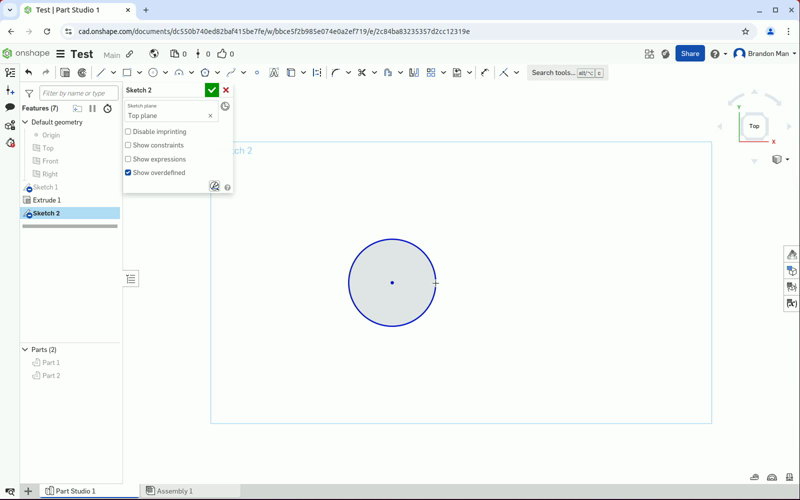
mouse_move(392, 282)
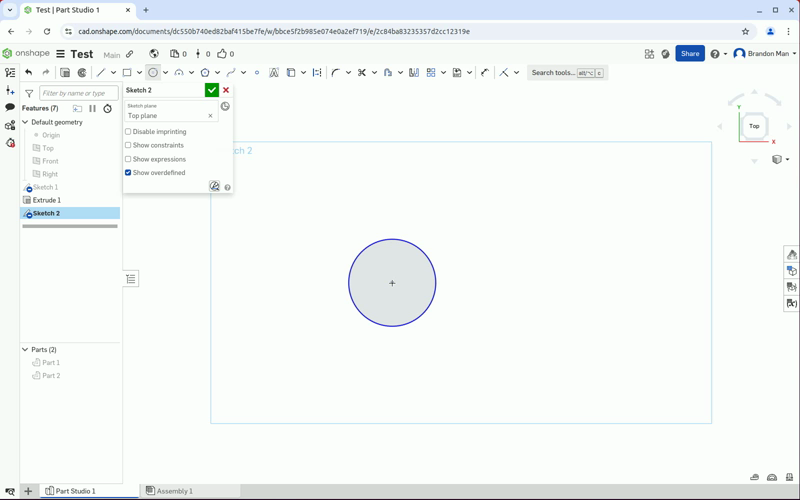
click(392, 282)
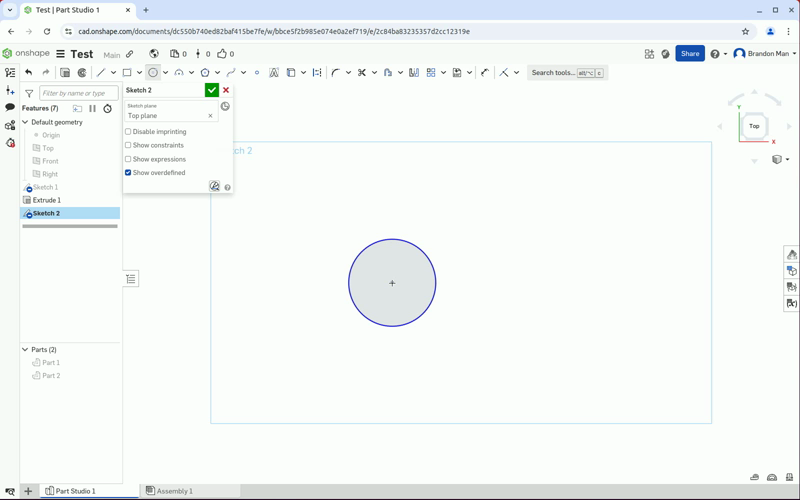
key_up(shift)
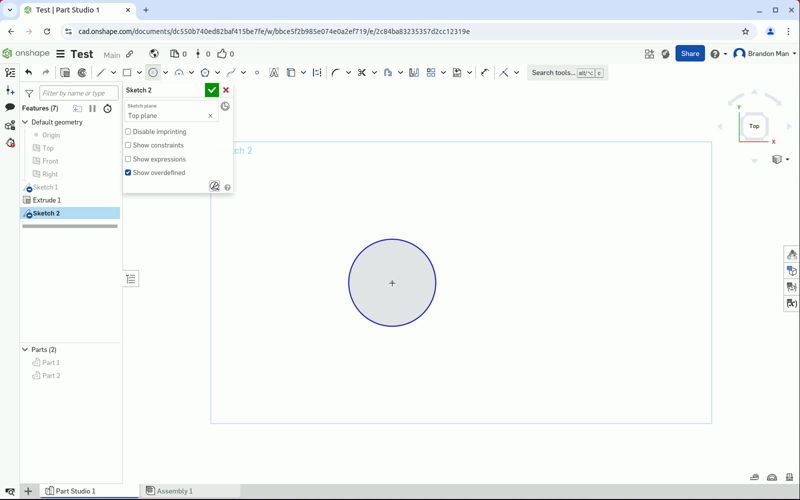
mouse_move(415, 282)
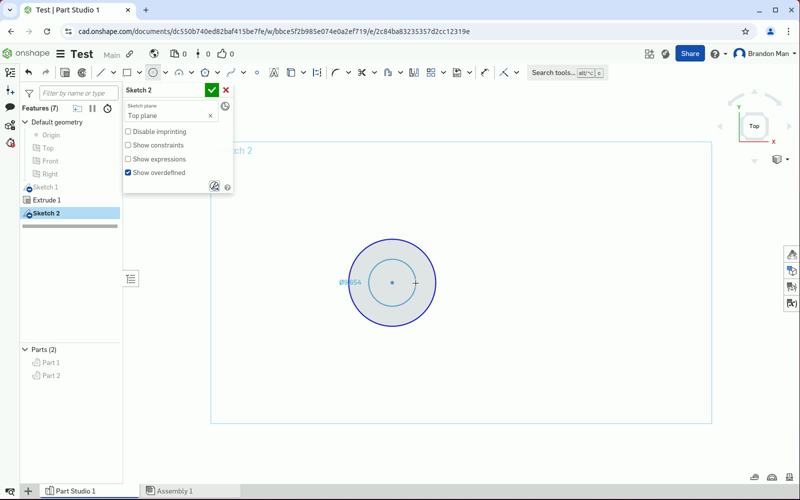
click(415, 282)
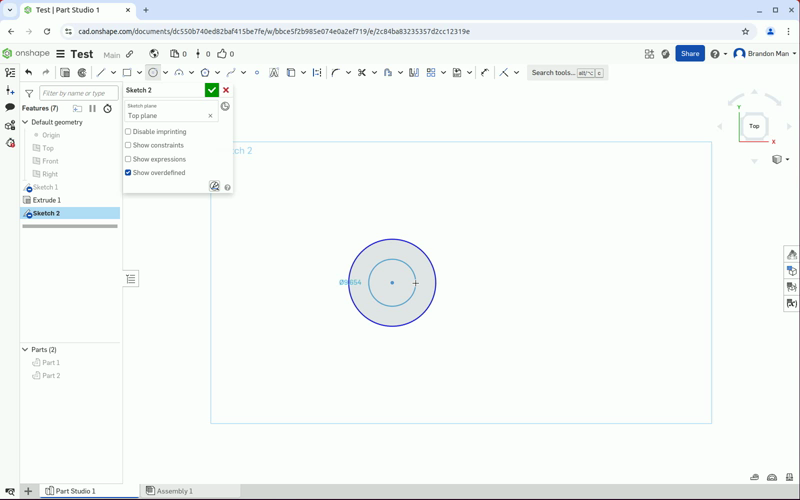
key(esc)
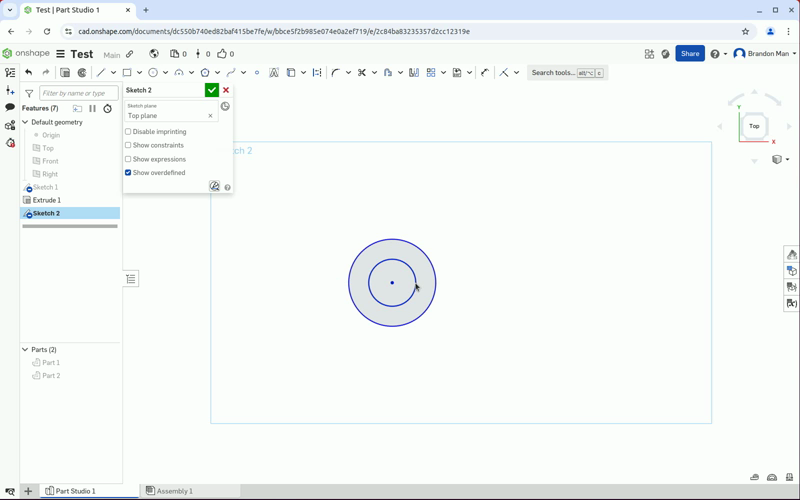
mouse_move(418, 312)
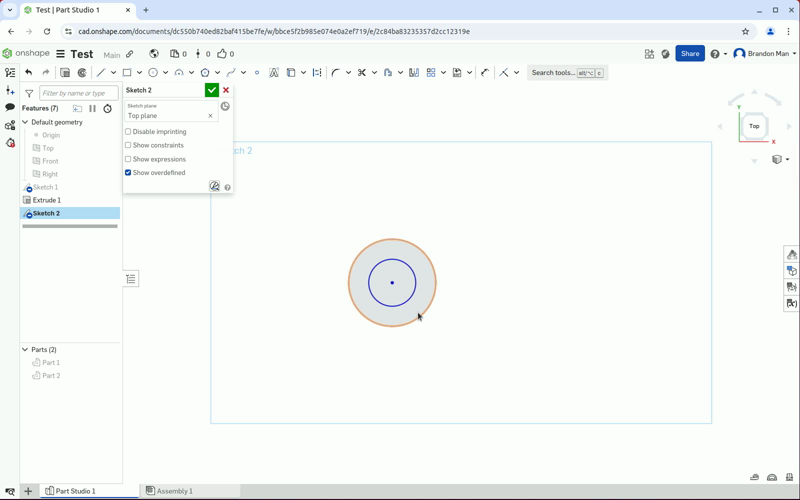
click(418, 312)
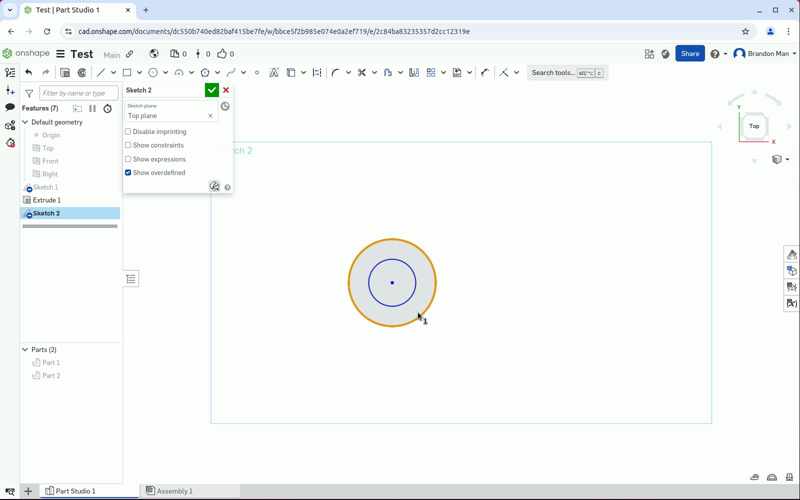
mouse_move(73, 352)
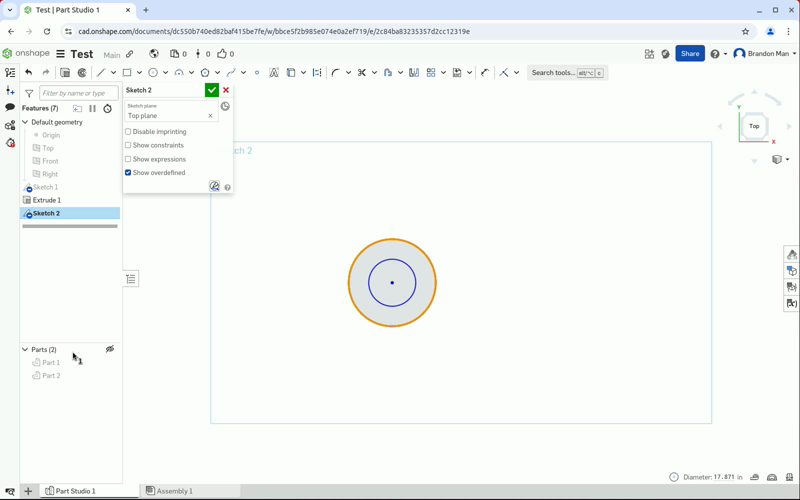
key(shift+y)
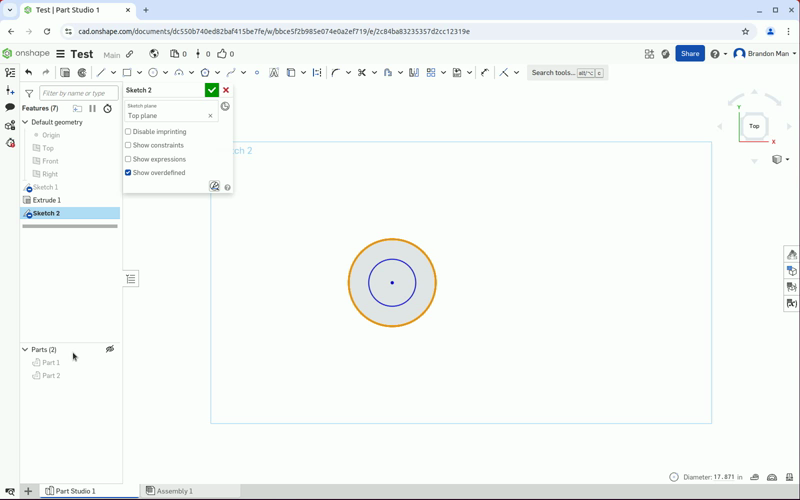
key(shift+e)
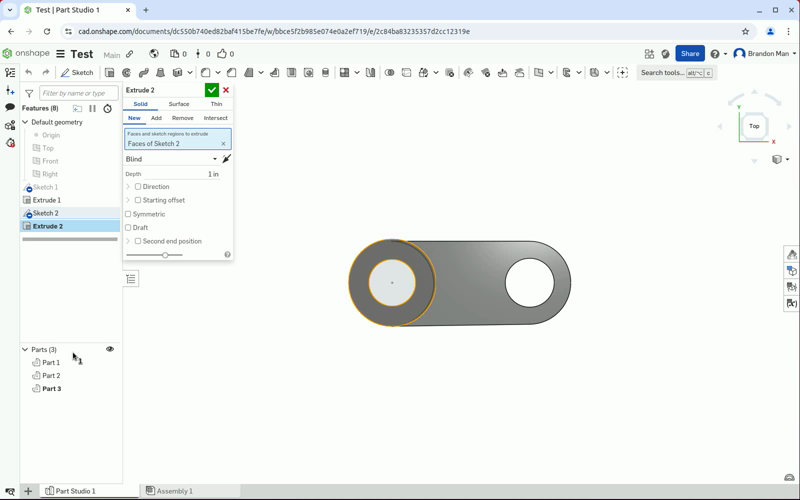
mouse_move(143, 106)
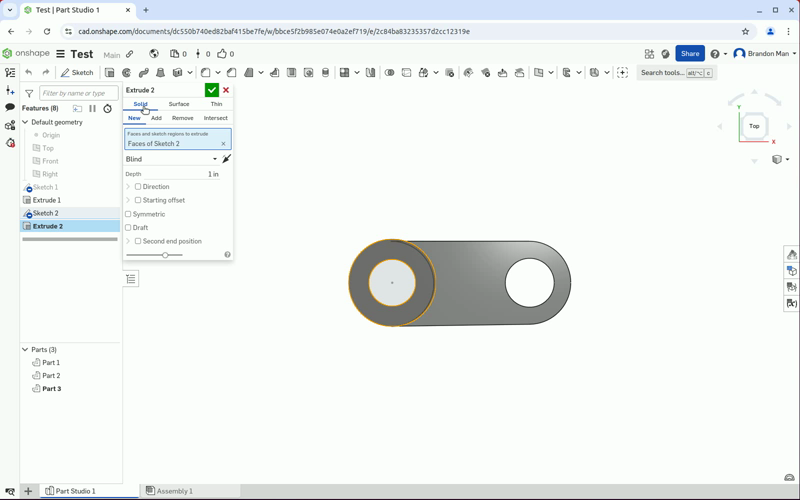
click(143, 106)
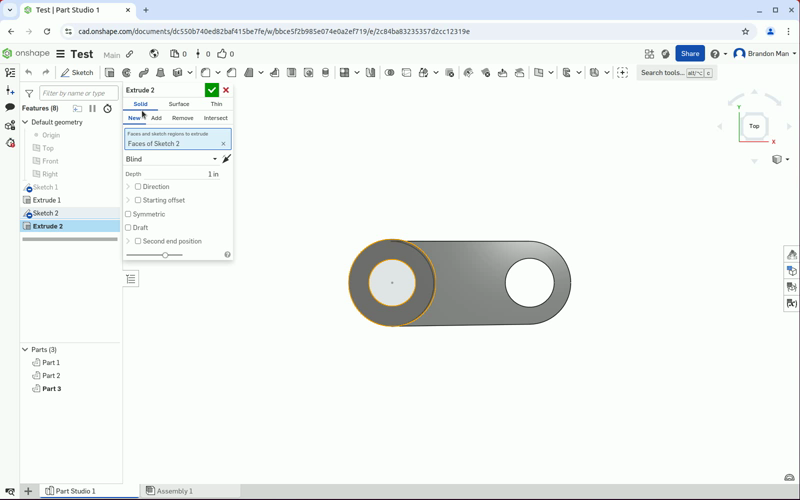
mouse_move(137, 120)
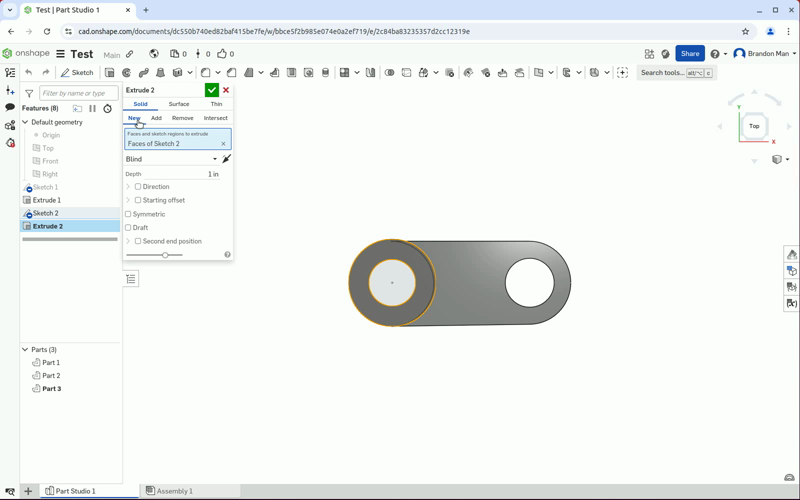
click(137, 120)
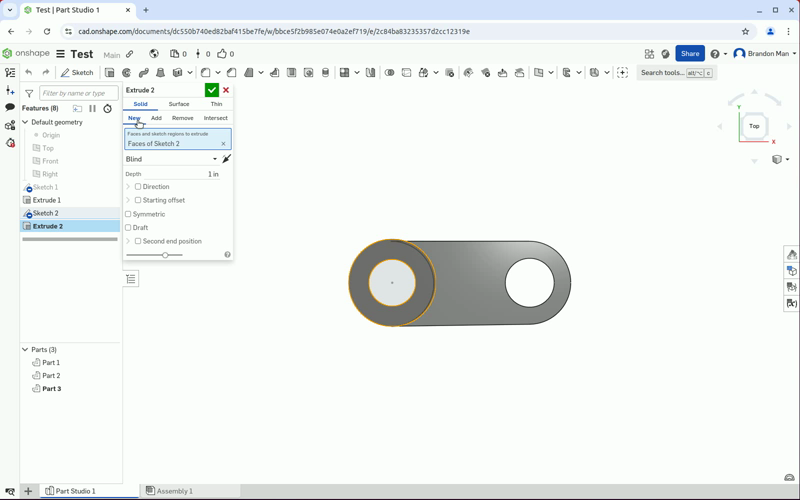
key(tab, 4)
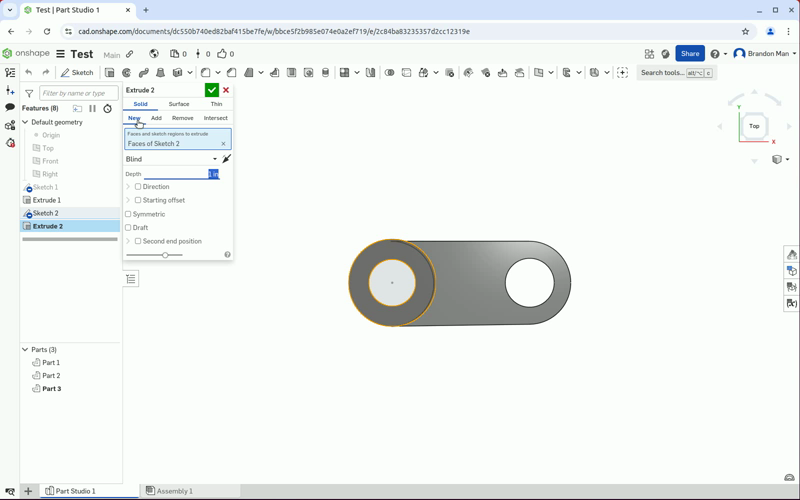
text(15.646)
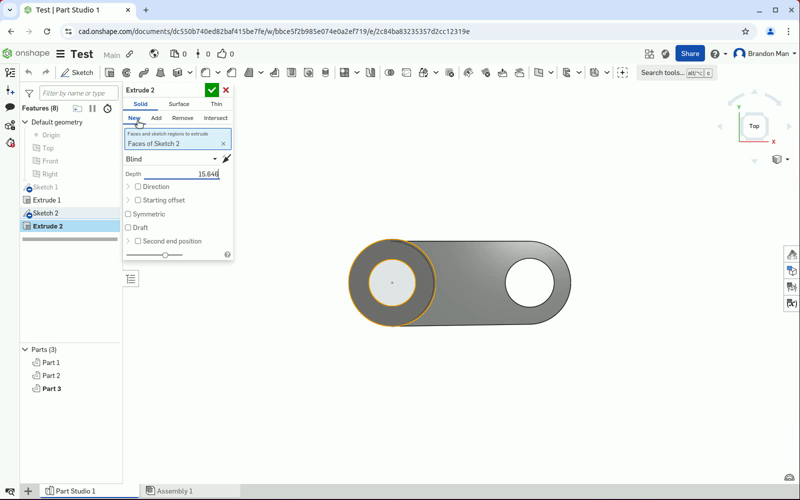
key(enter)
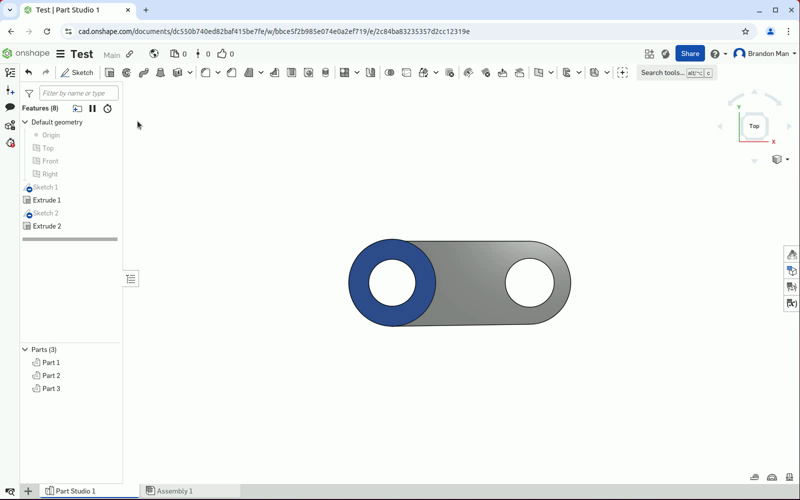
key(shift+h)
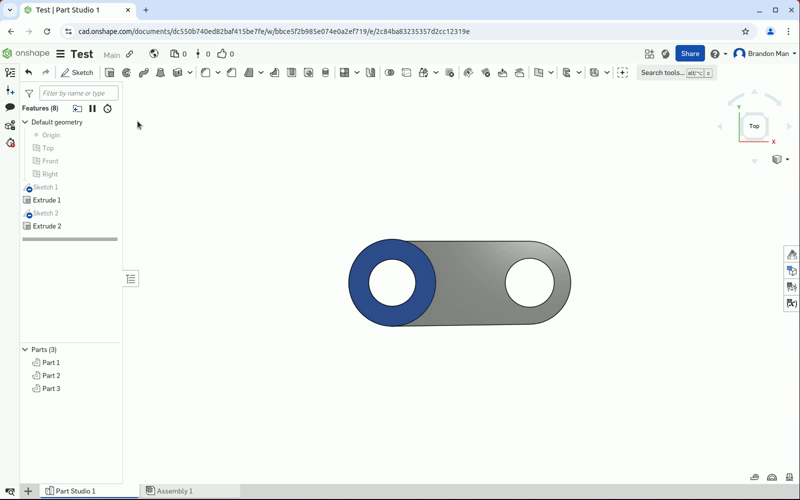
key(shift+h)
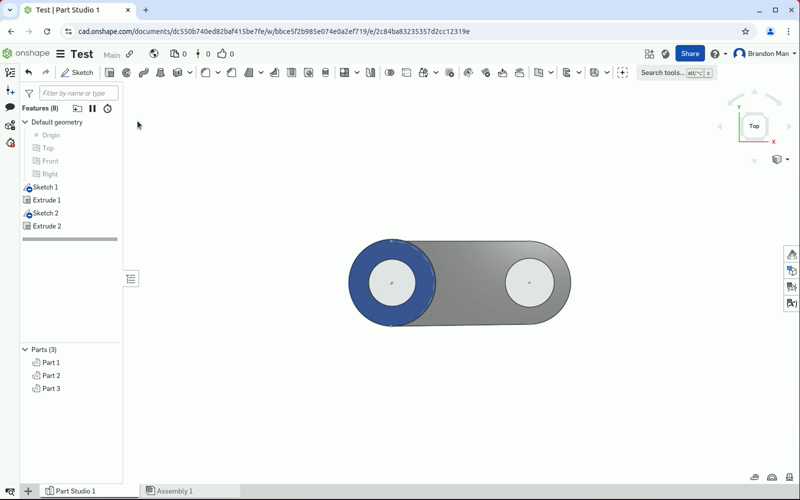
key(shift+7)
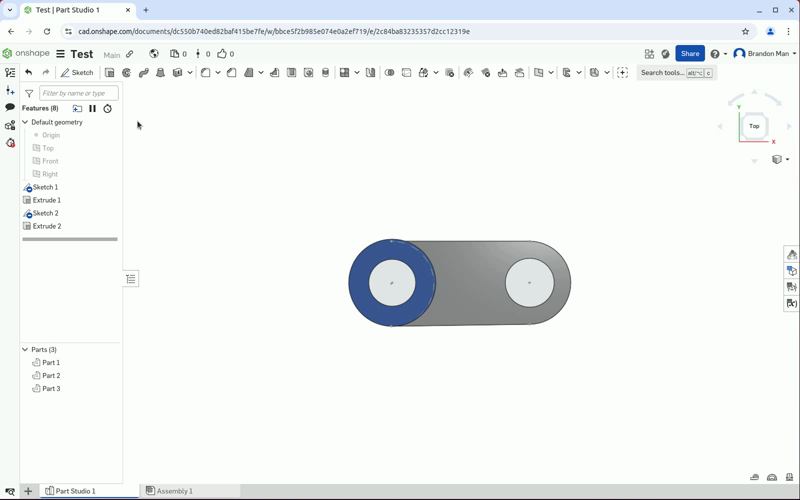
key(up, 3)
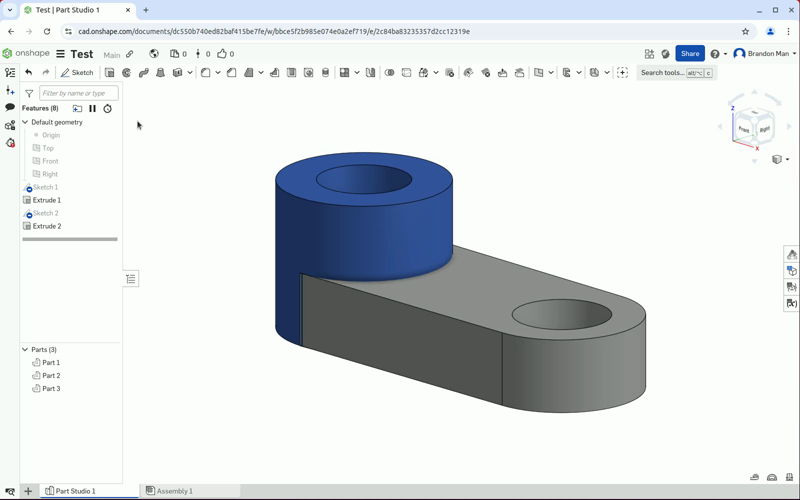
key(left, 3)
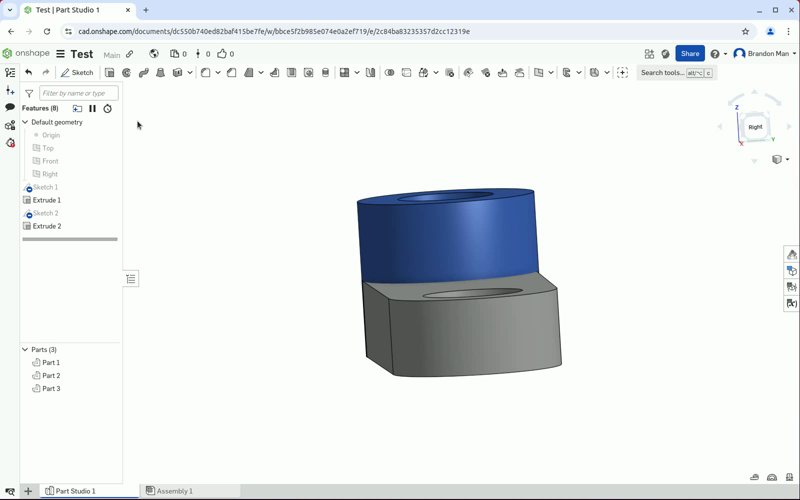
key(right, 3)
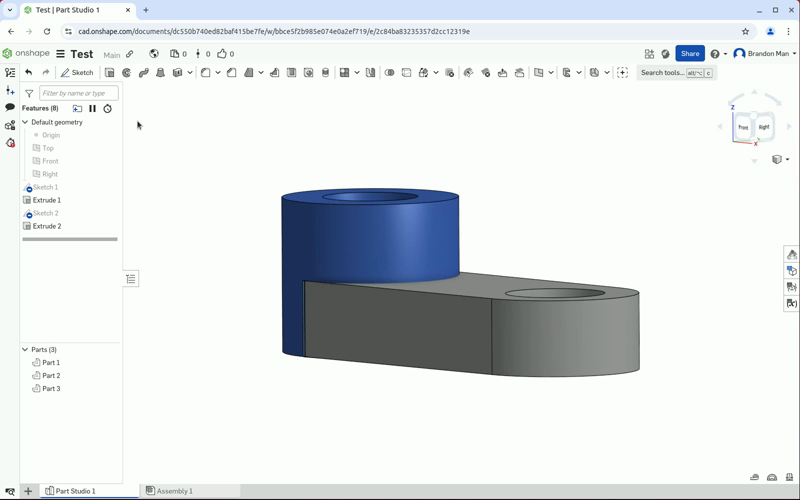
key(down, 3)
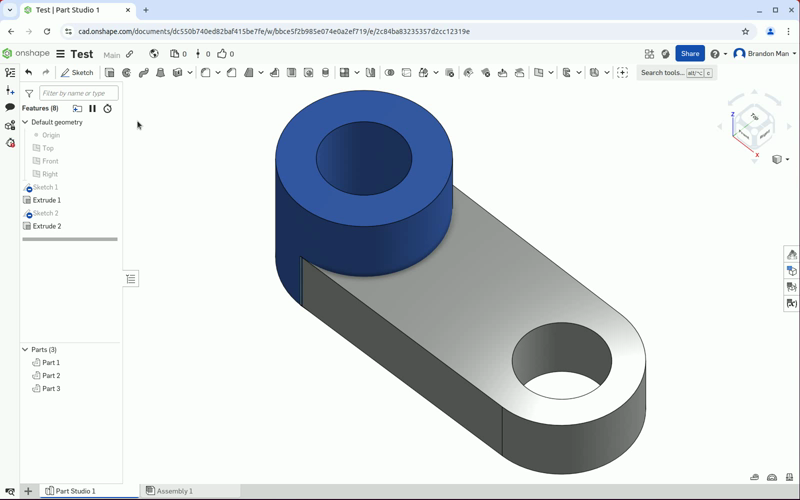
mouse_move(73, 189)
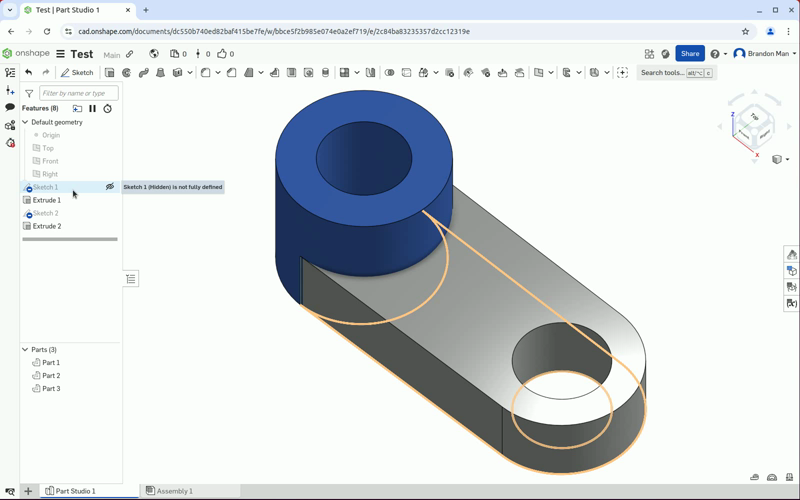
click(73, 189)